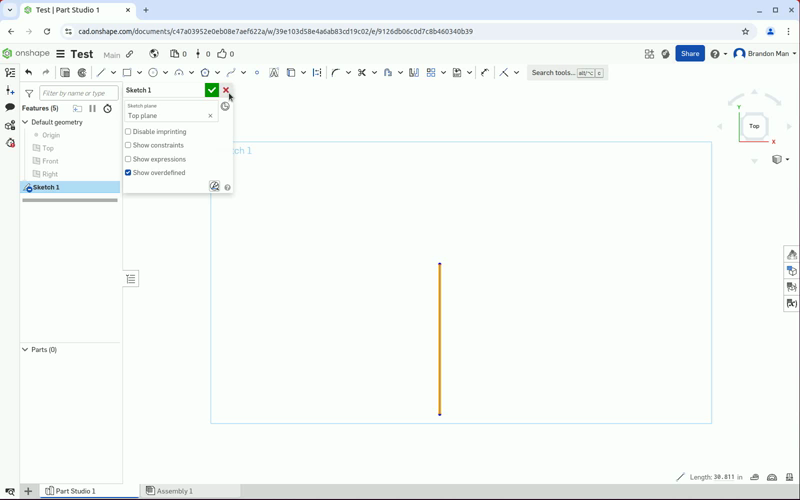
key(shift+h)
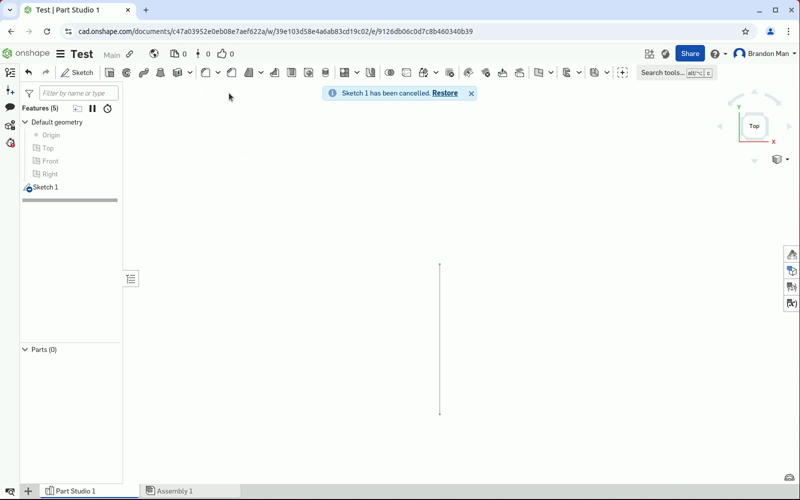
key(shift+s)
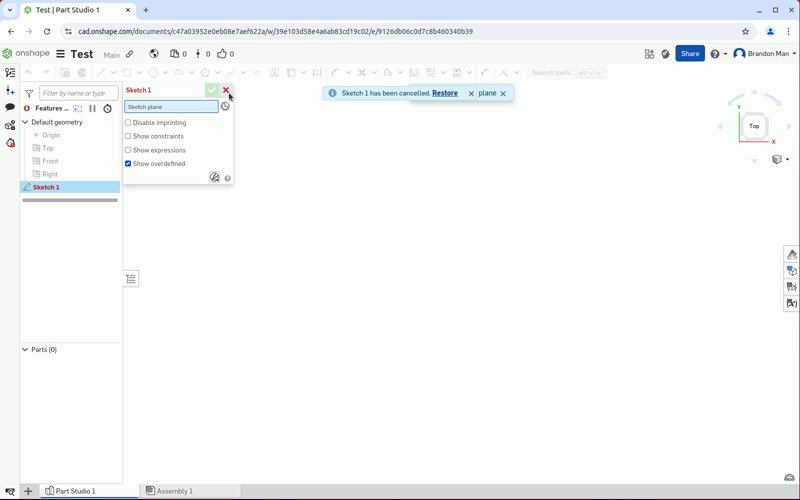
mouse_move(73, 150)
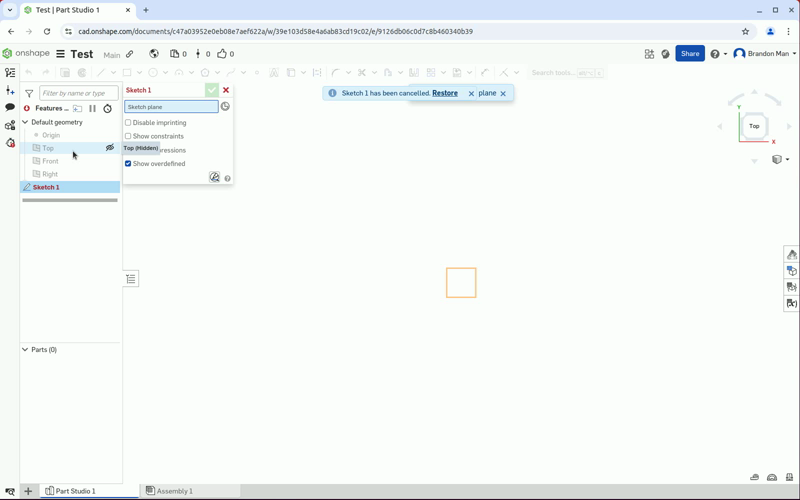
click(73, 150)
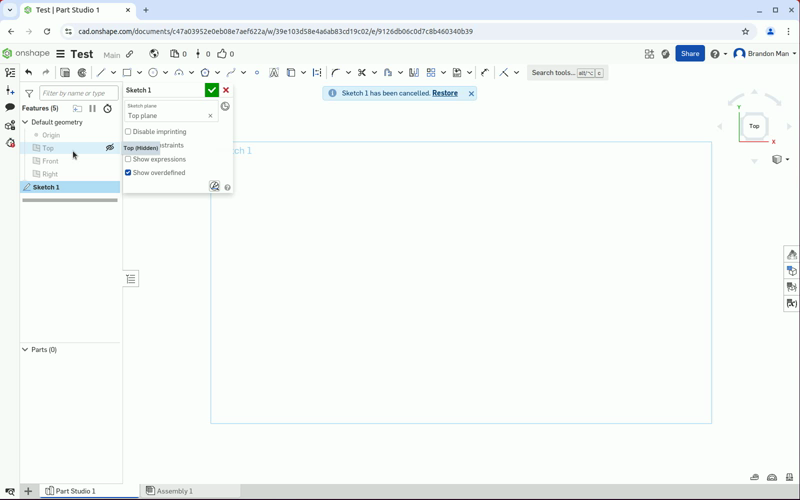
mouse_move(73, 352)
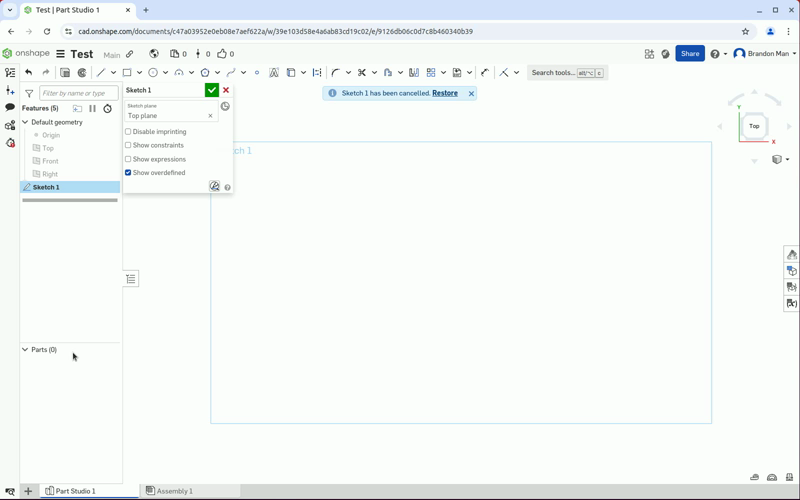
key(y)
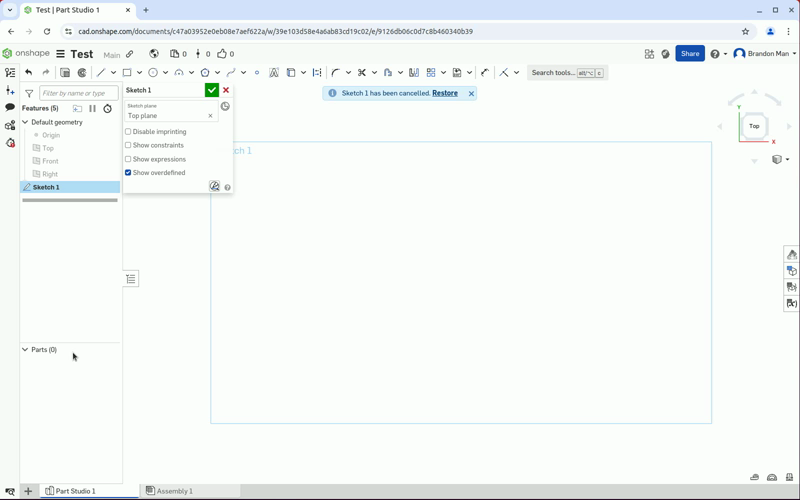
key(l)
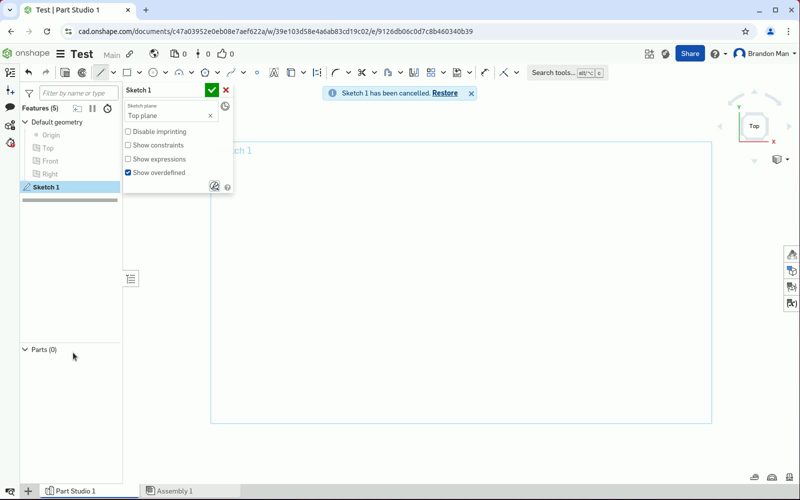
key_down(shift)
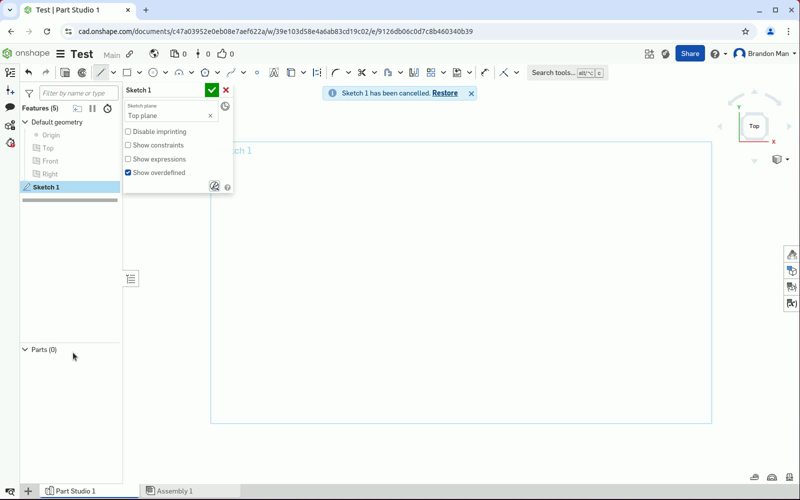
mouse_move(348, 395)
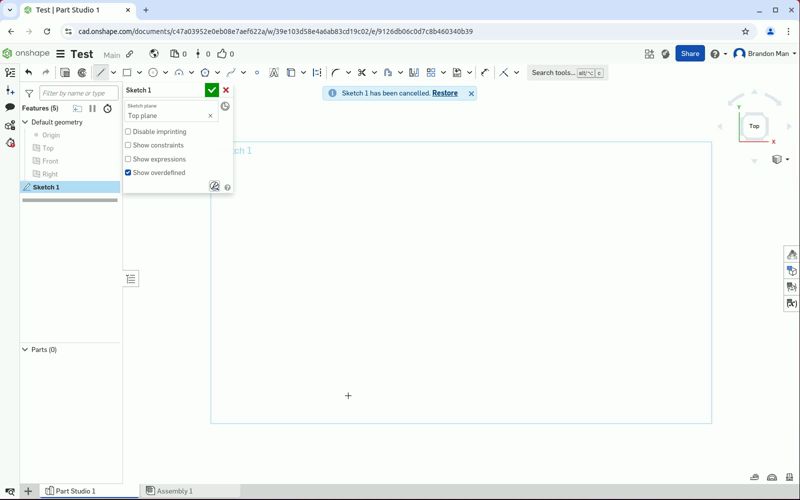
click(348, 395)
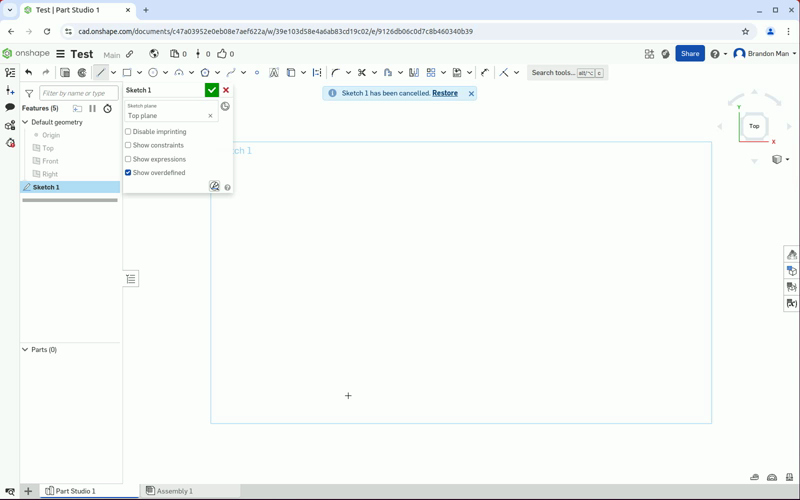
key_up(shift)
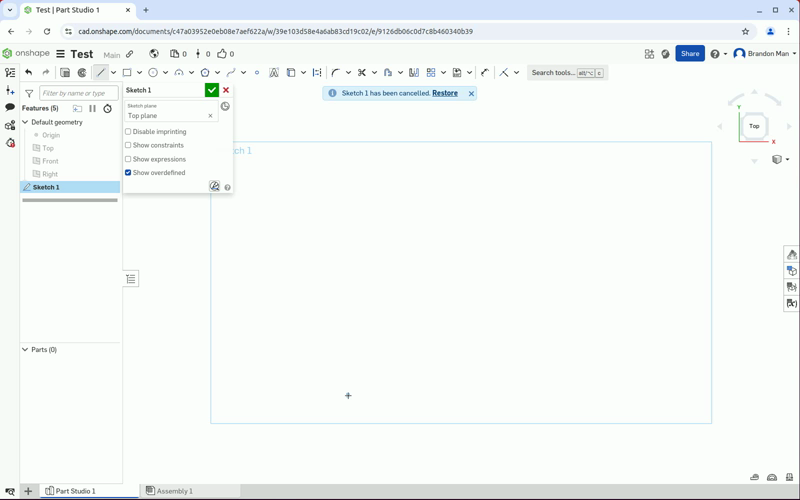
key_down(shift)
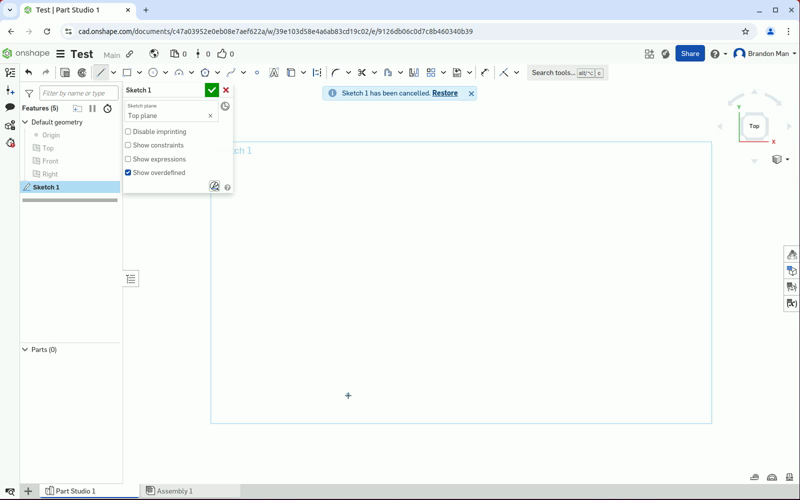
mouse_move(572, 395)
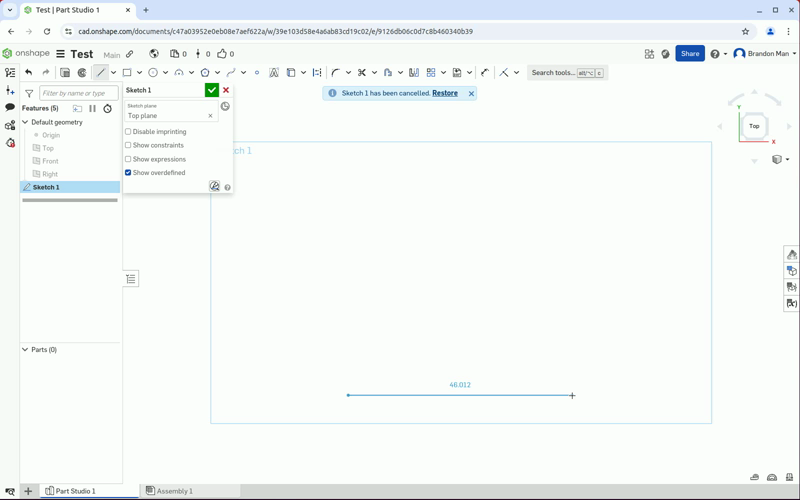
click(572, 395)
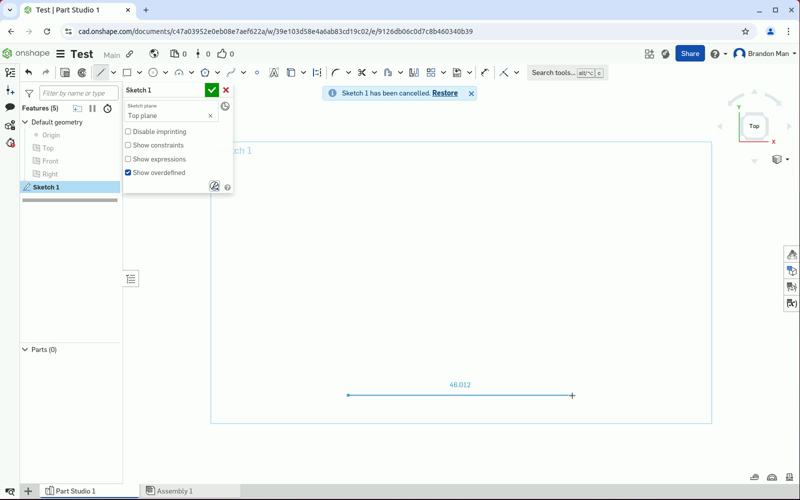
key_up(shift)
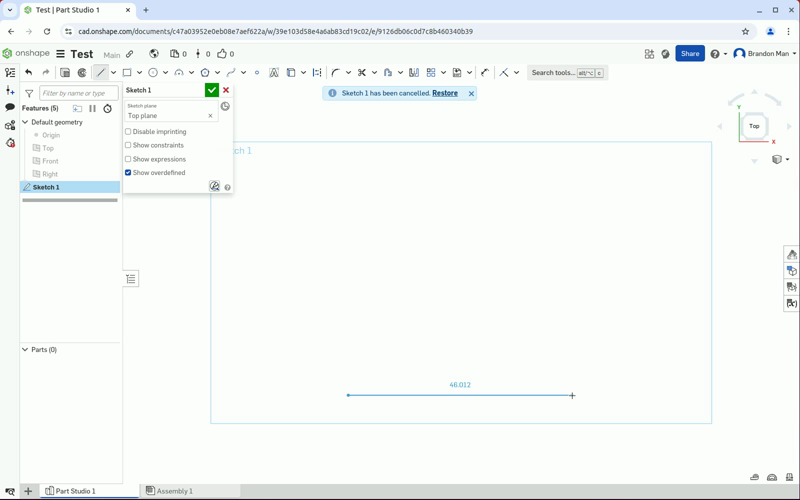
key_down(shift)
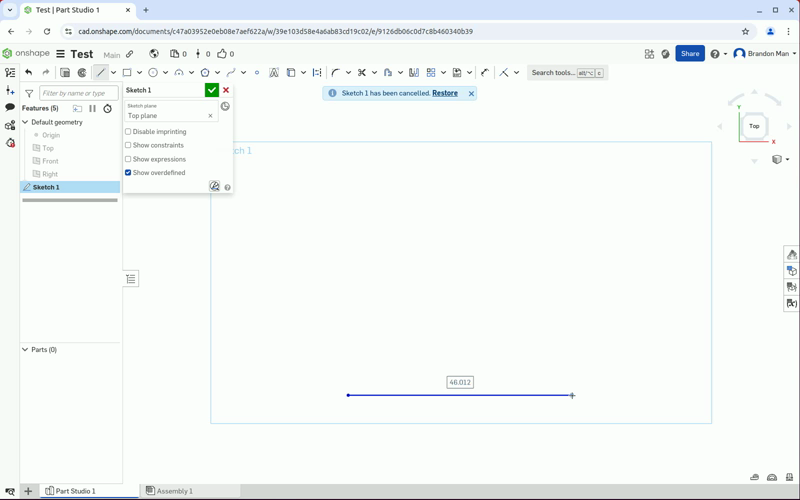
mouse_move(572, 171)
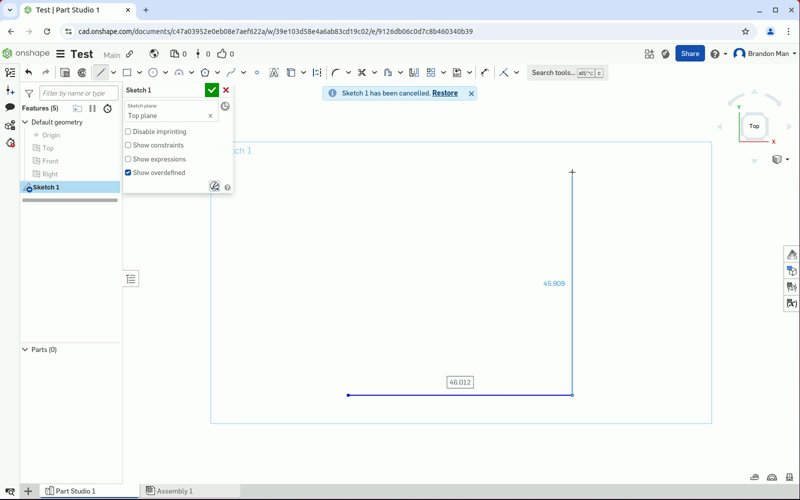
click(572, 171)
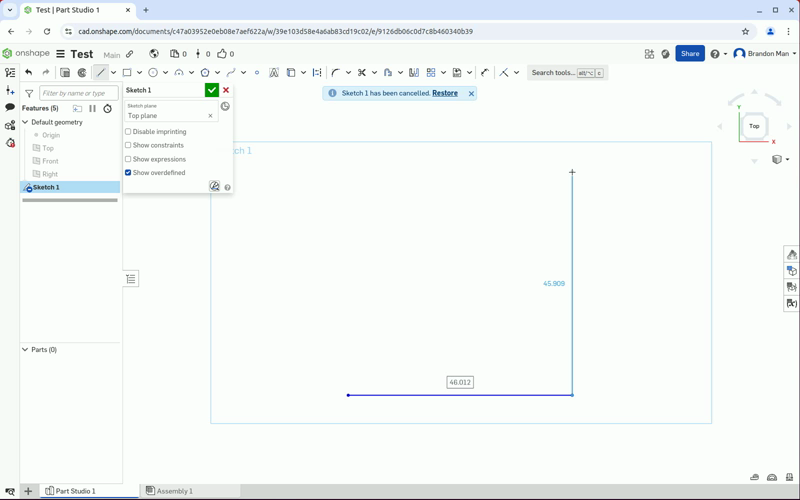
key_up(shift)
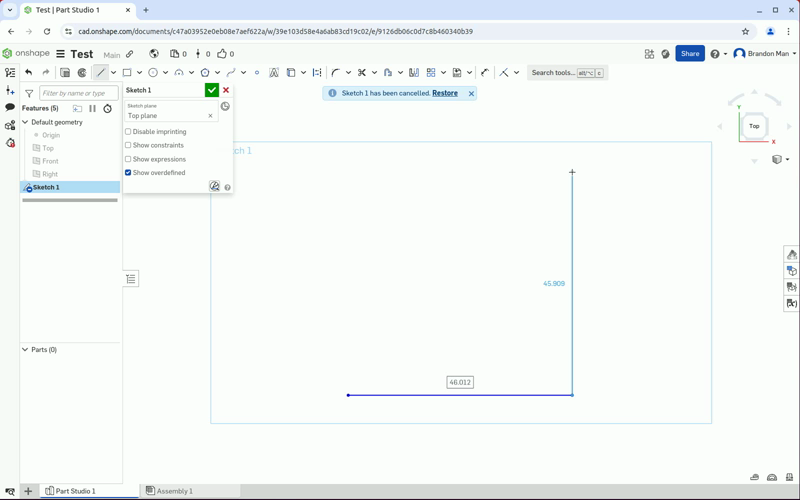
key_down(shift)
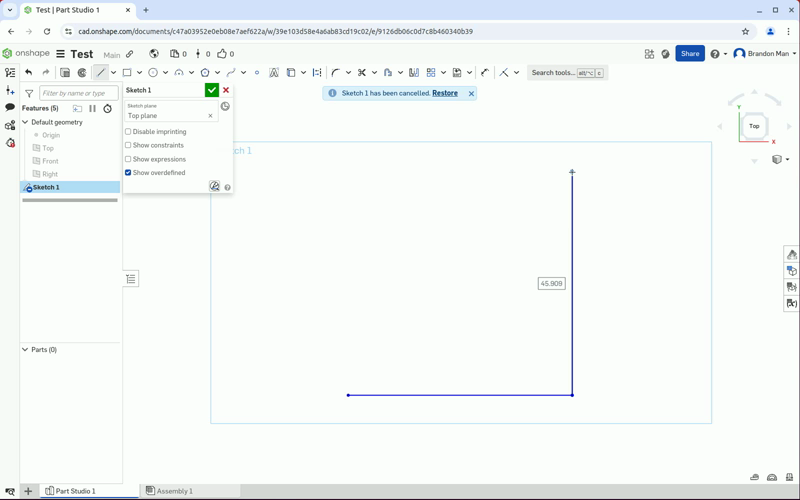
mouse_move(348, 171)
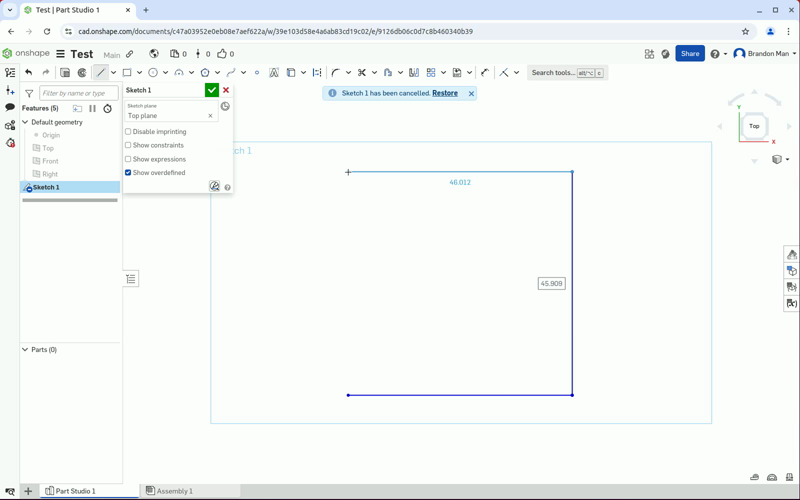
click(348, 171)
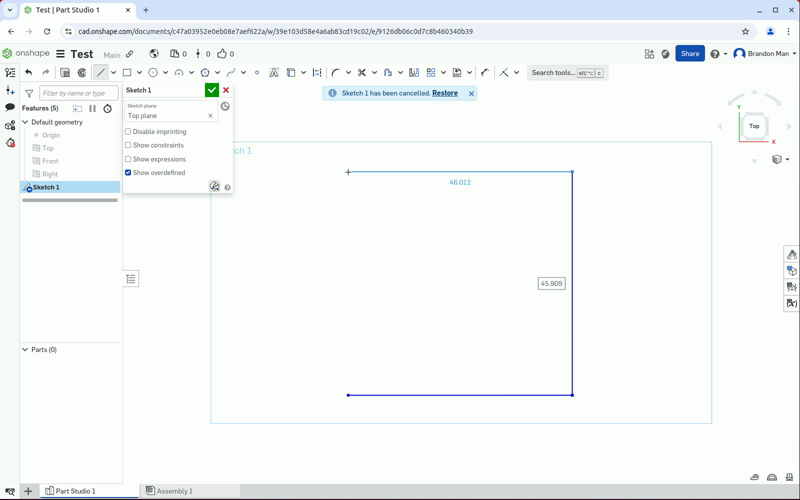
key_up(shift)
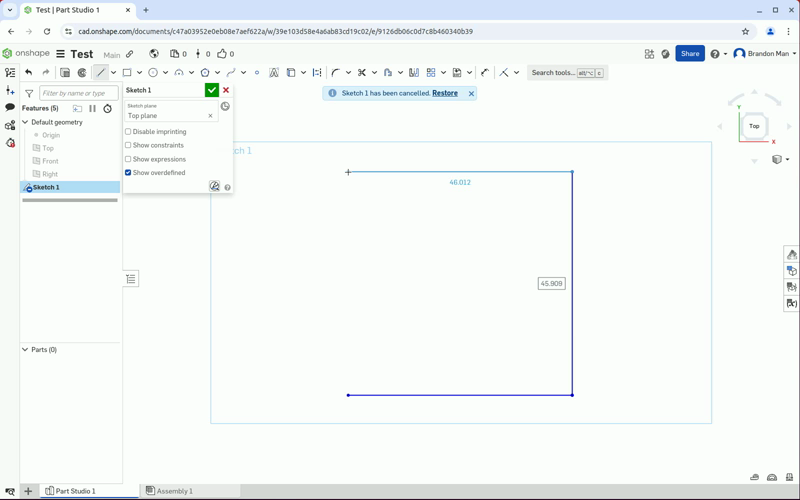
key_down(shift)
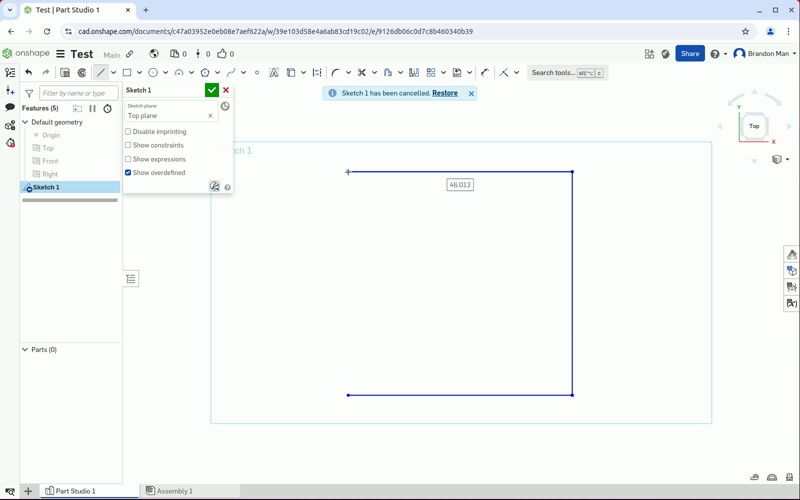
mouse_move(348, 395)
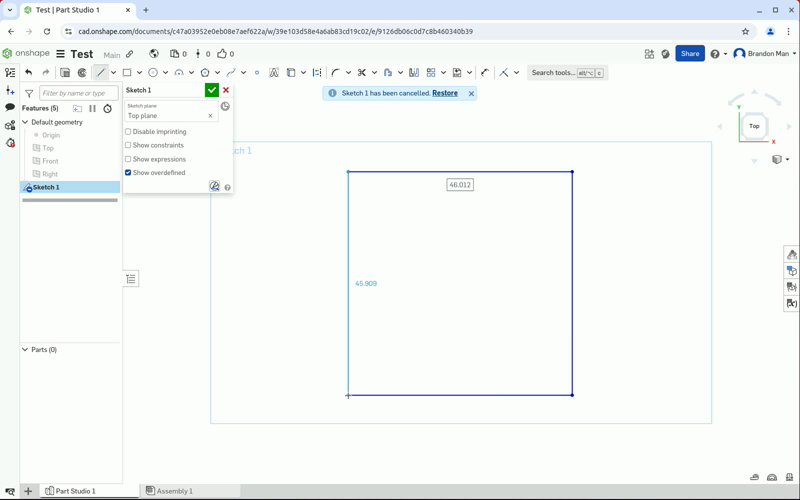
key_up(shift)
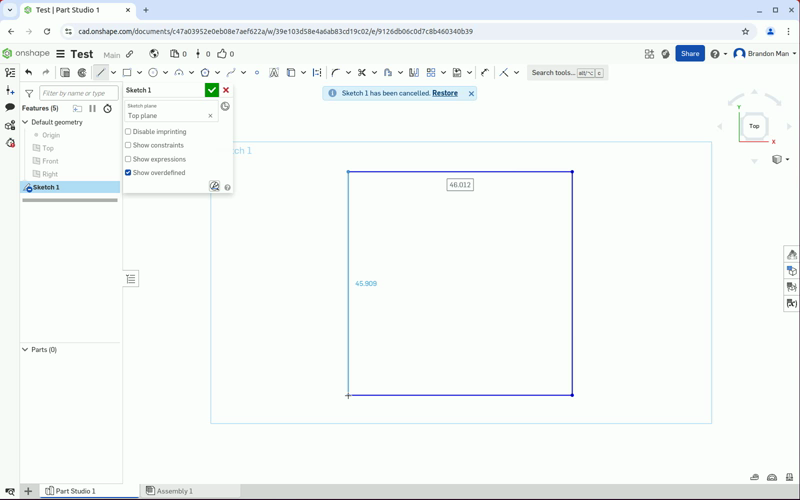
click(348, 395)
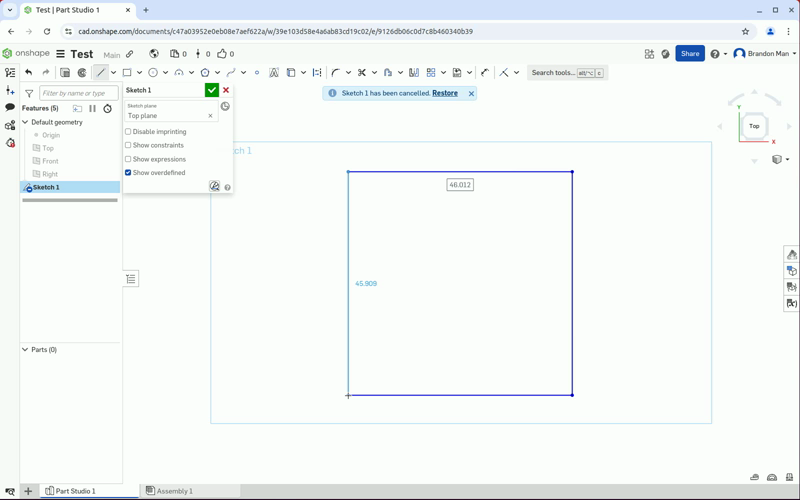
key(esc)
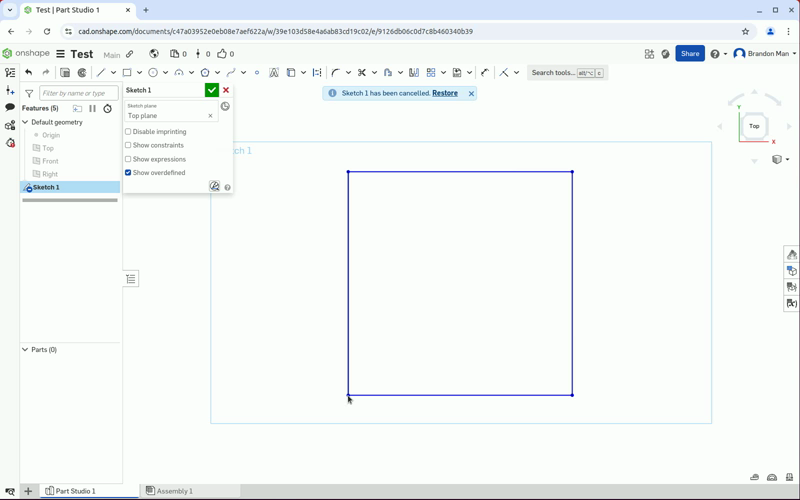
mouse_move(515, 298)
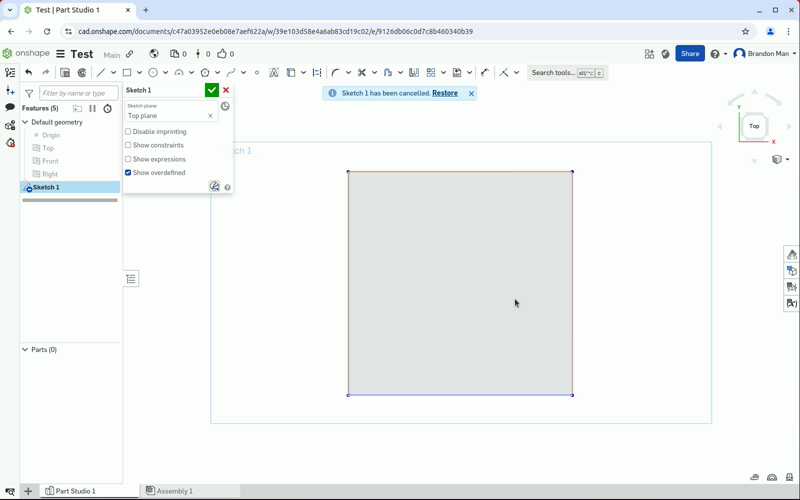
click(515, 298)
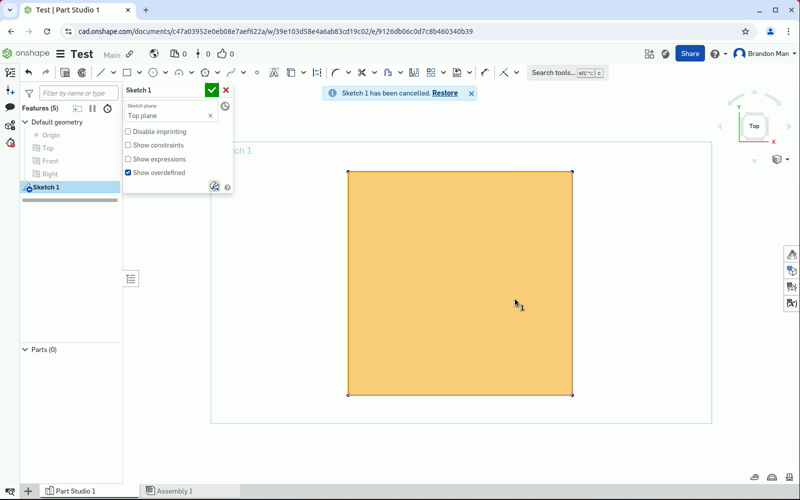
mouse_move(73, 352)
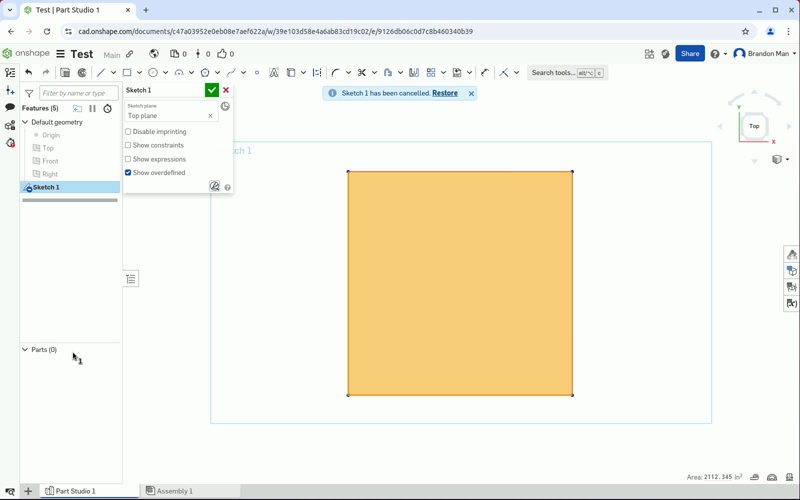
key(shift+y)
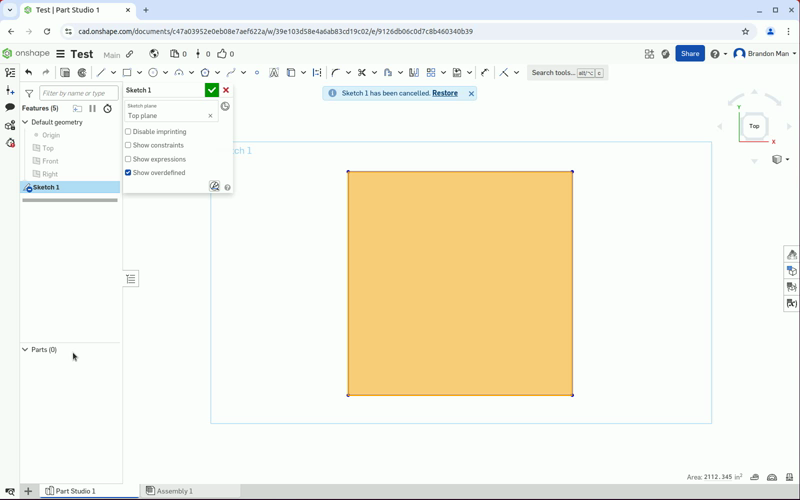
key(shift+e)
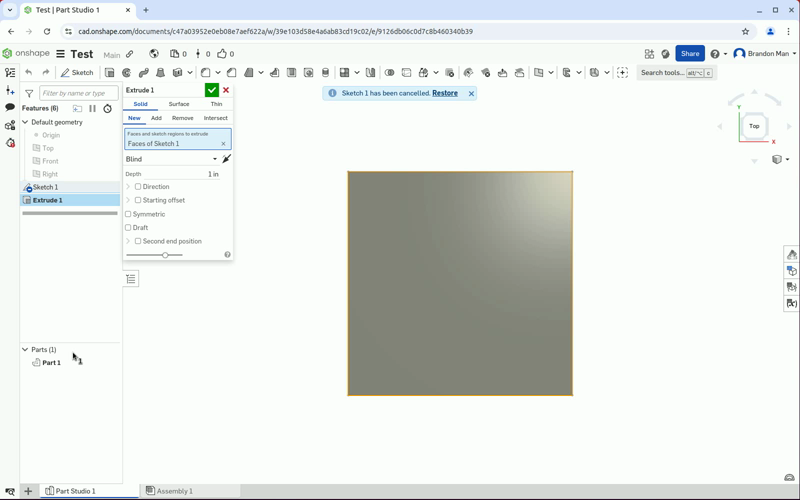
mouse_move(143, 106)
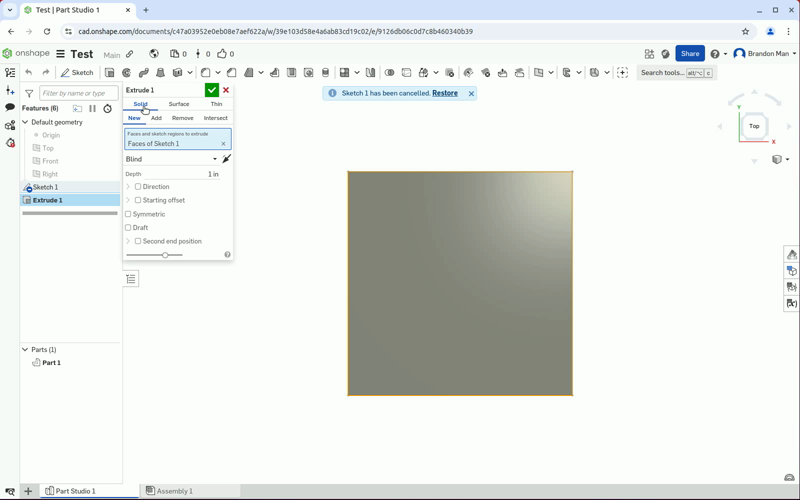
click(143, 106)
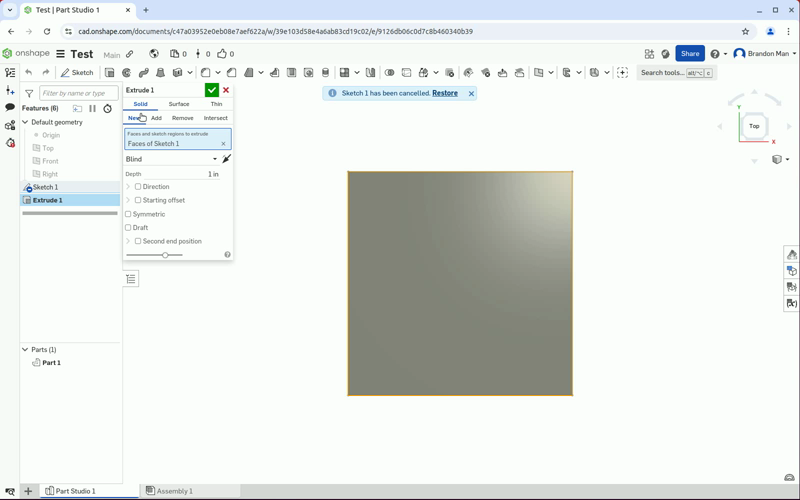
mouse_move(137, 120)
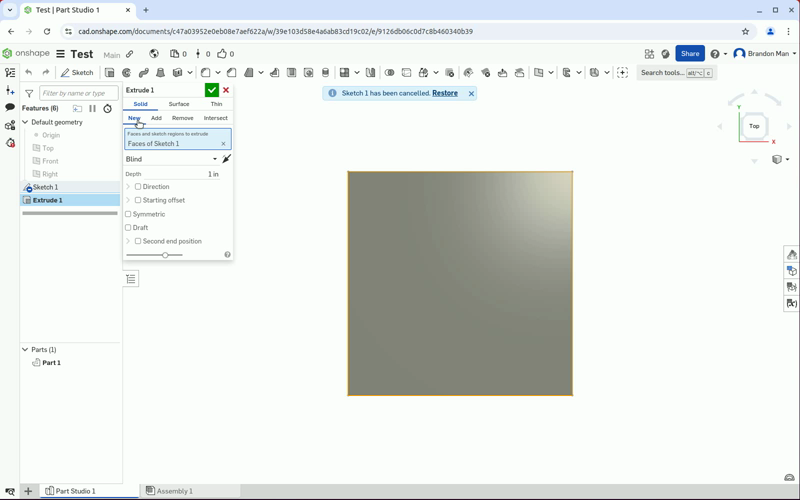
click(137, 120)
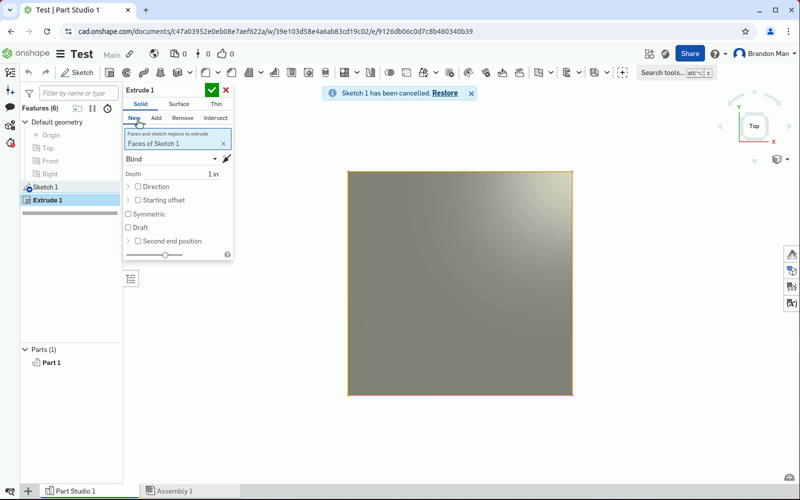
key(tab, 4)
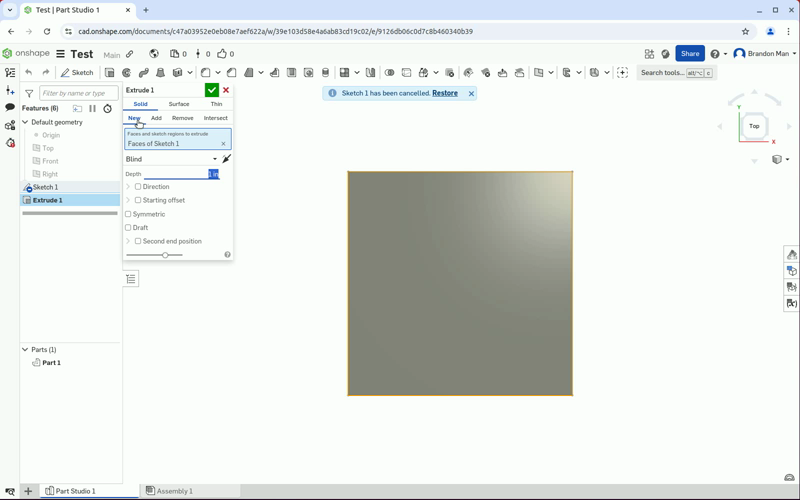
text(1.444)
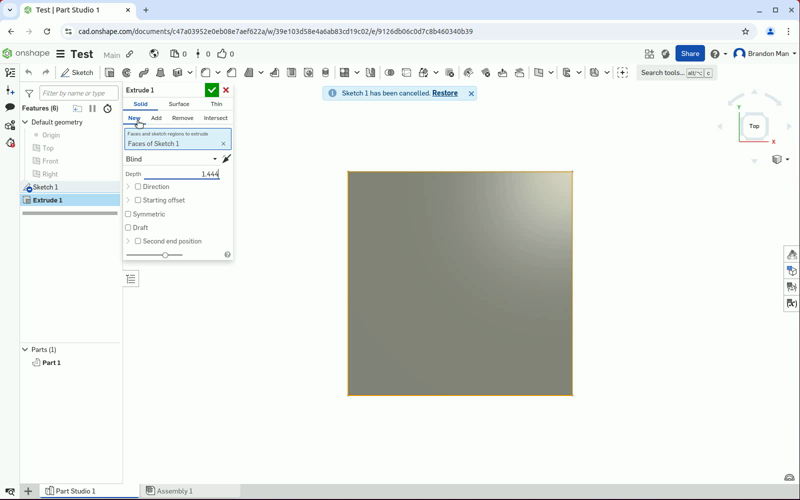
key(enter)
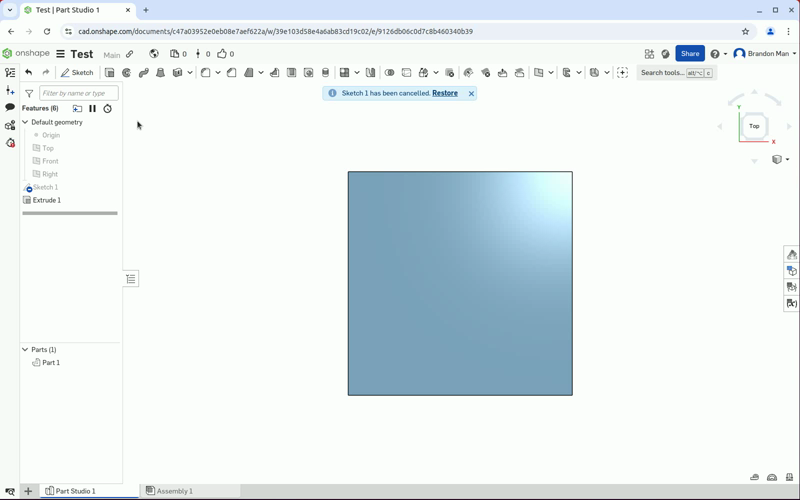
key(shift+h)
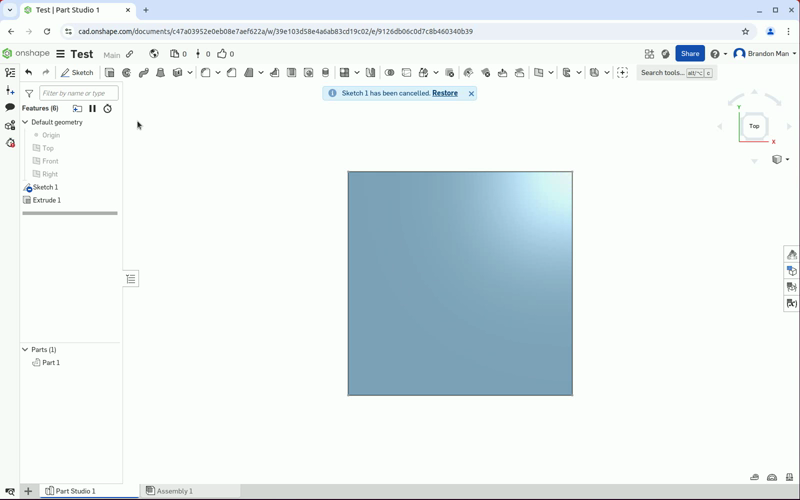
key(shift+h)
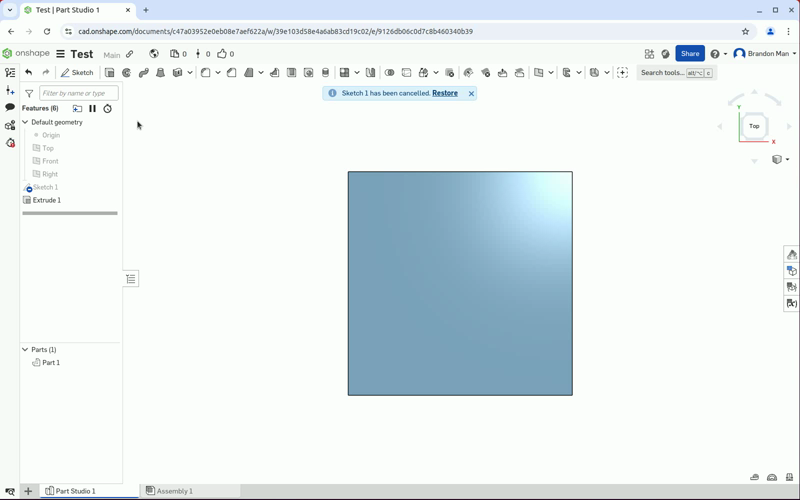
mouse_move(73, 189)
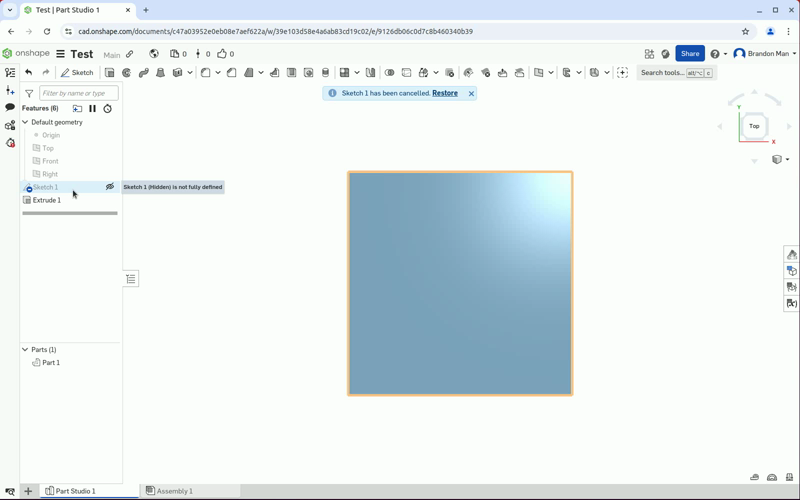
click(73, 189)
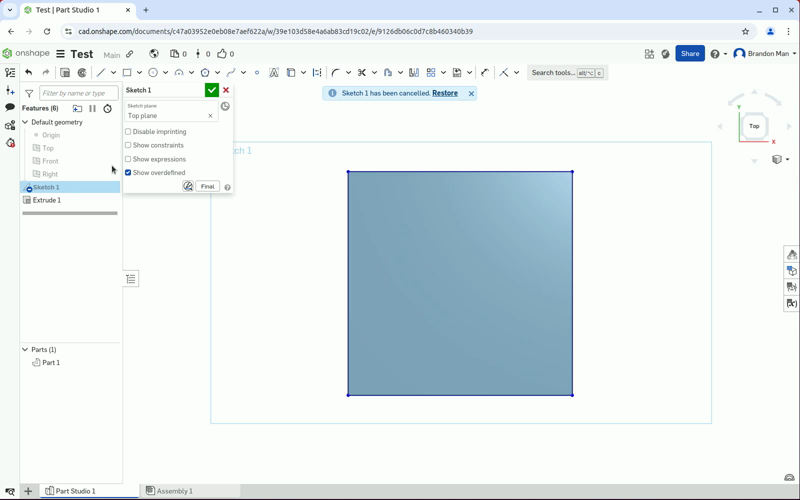
mouse_move(229, 92)
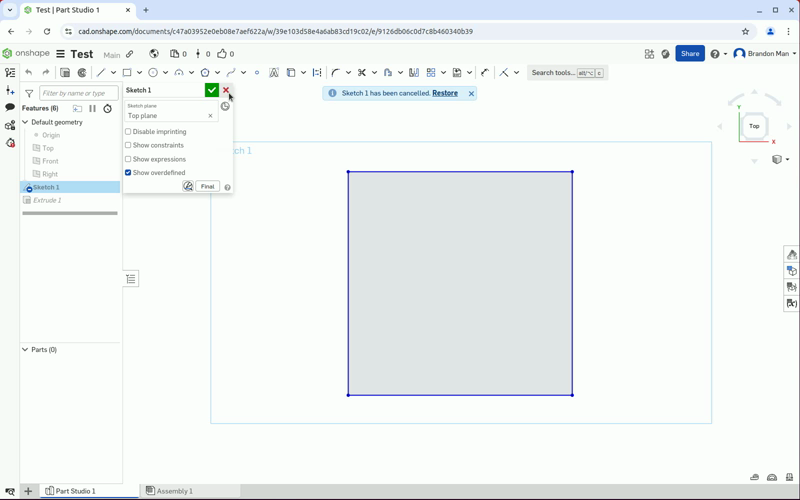
click(229, 92)
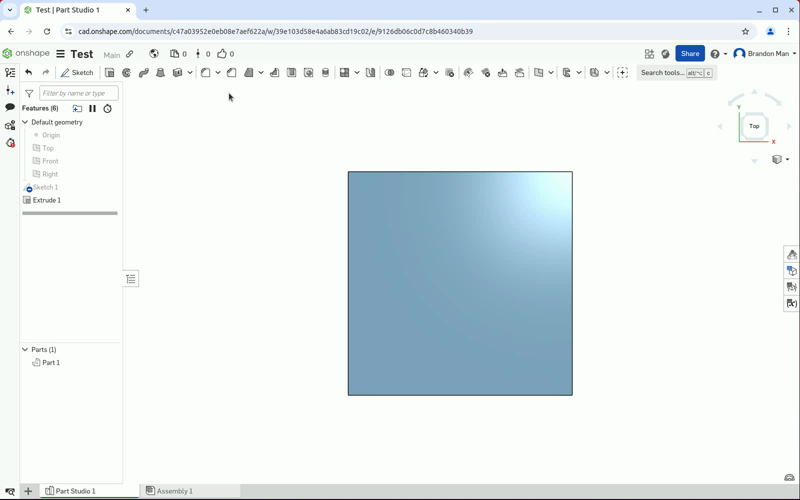
mouse_move(541, 75)
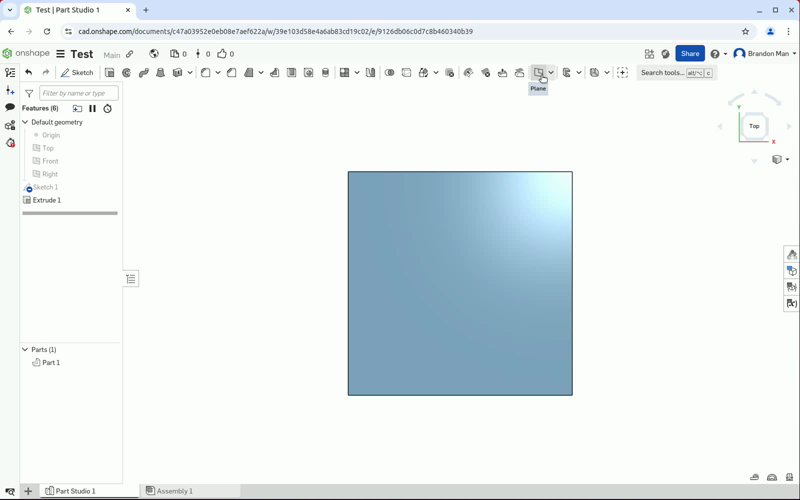
click(541, 75)
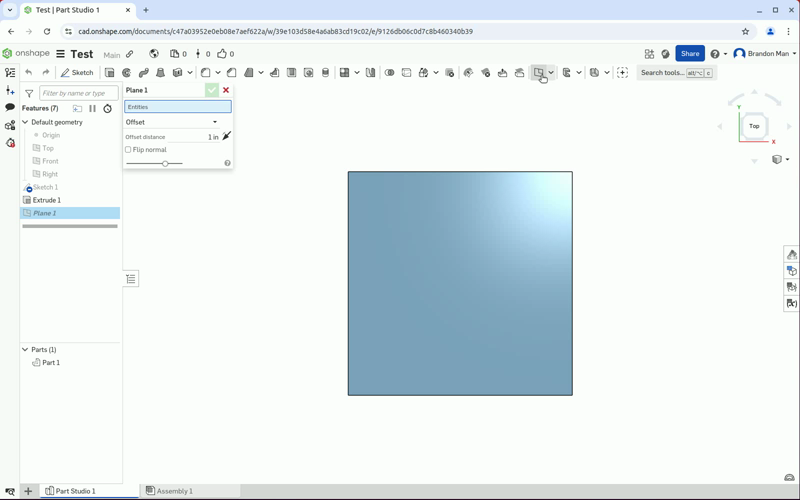
mouse_move(73, 150)
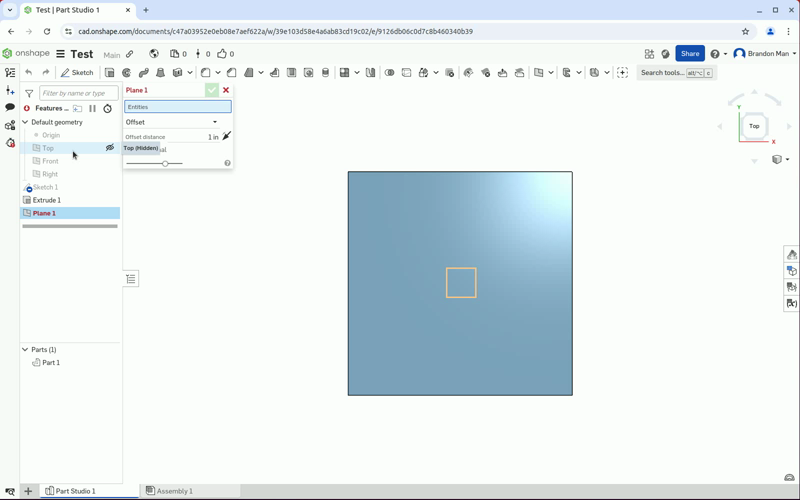
click(73, 150)
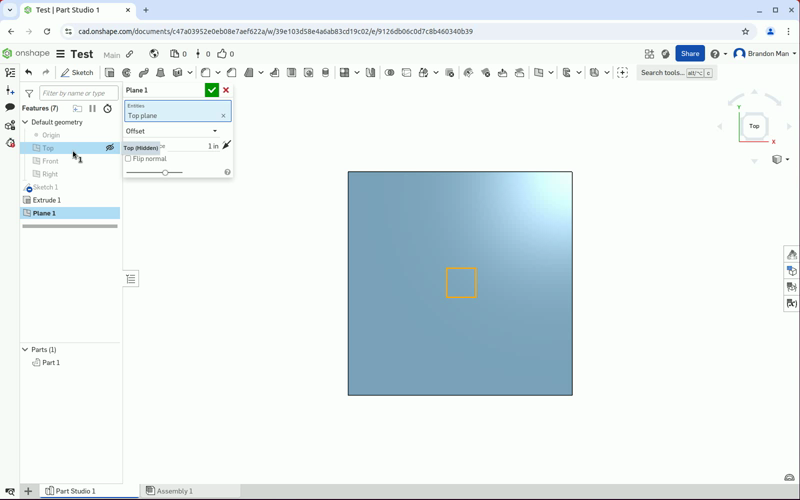
key(tab, 2)
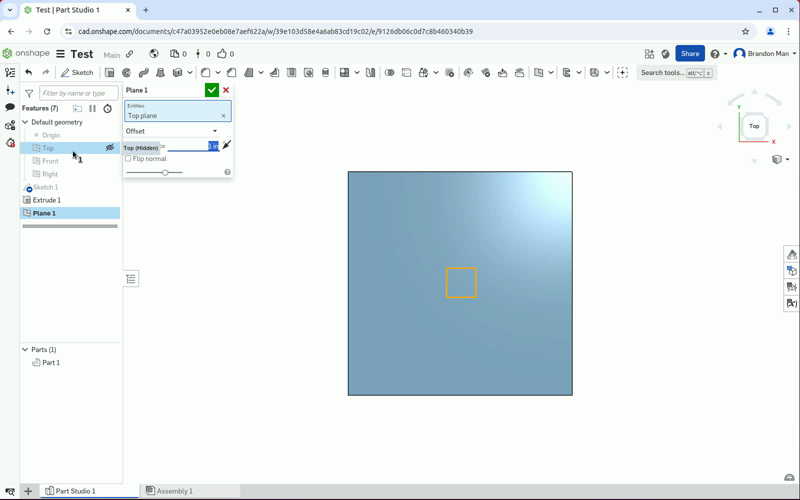
text(1.448)
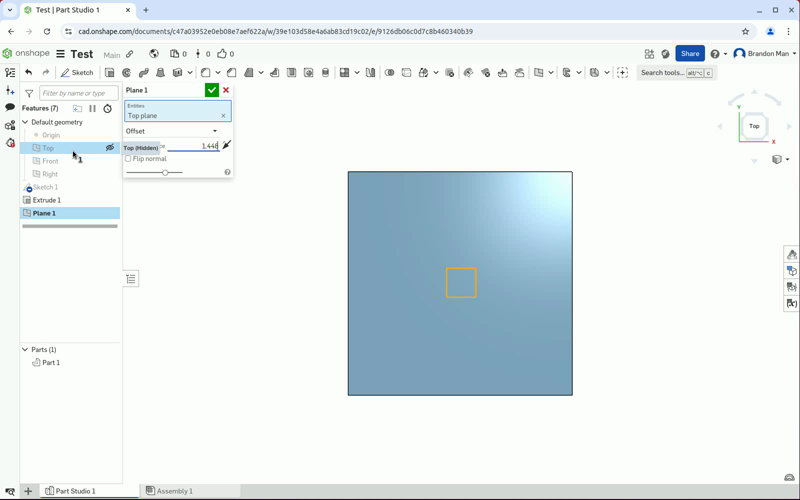
key(enter, 2)
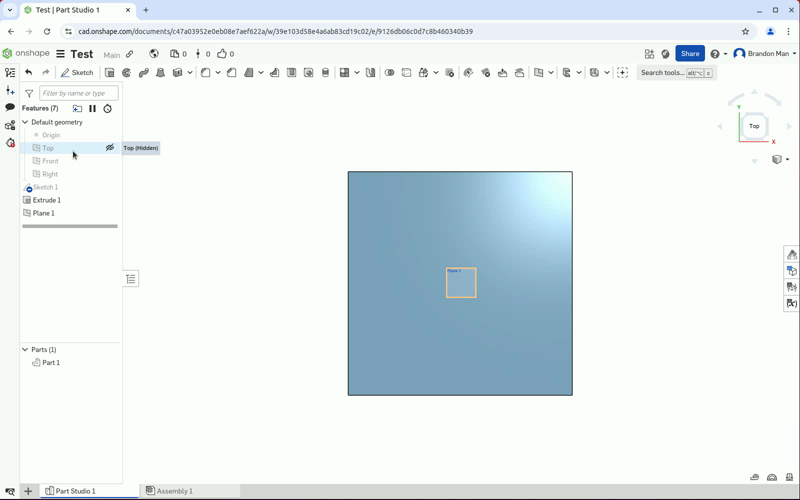
key(shift+s)
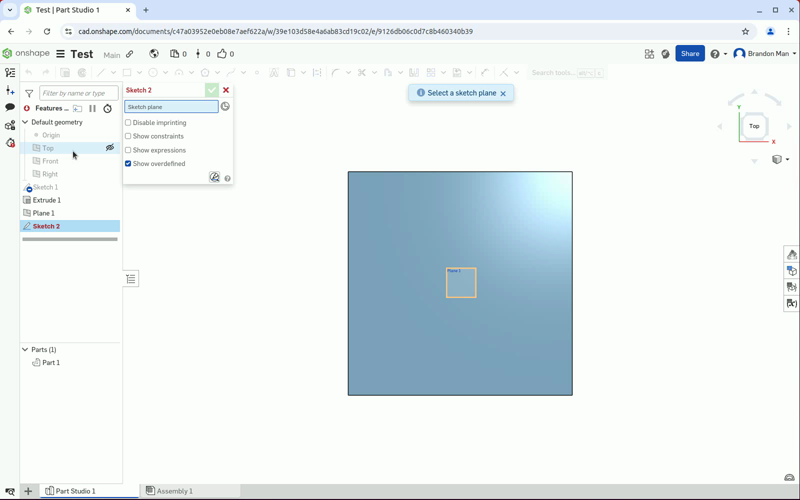
mouse_move(73, 215)
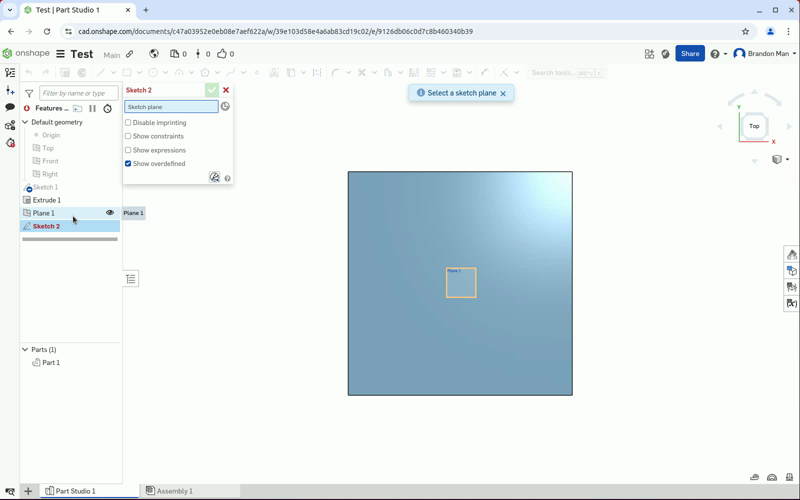
click(73, 215)
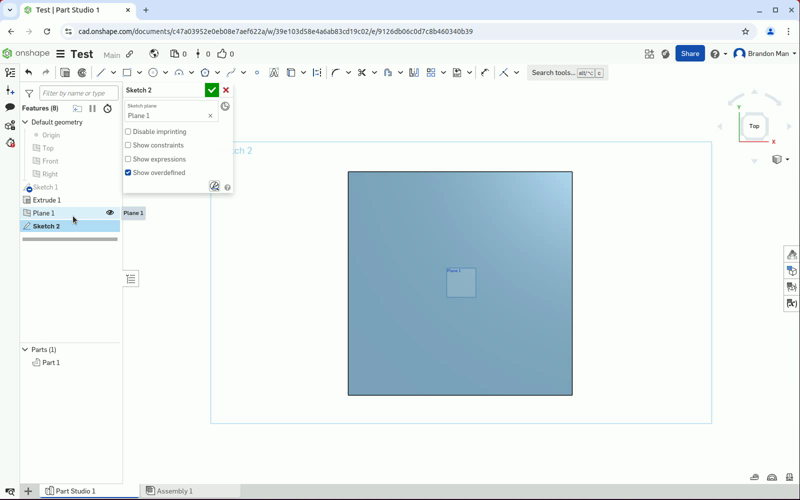
mouse_move(73, 352)
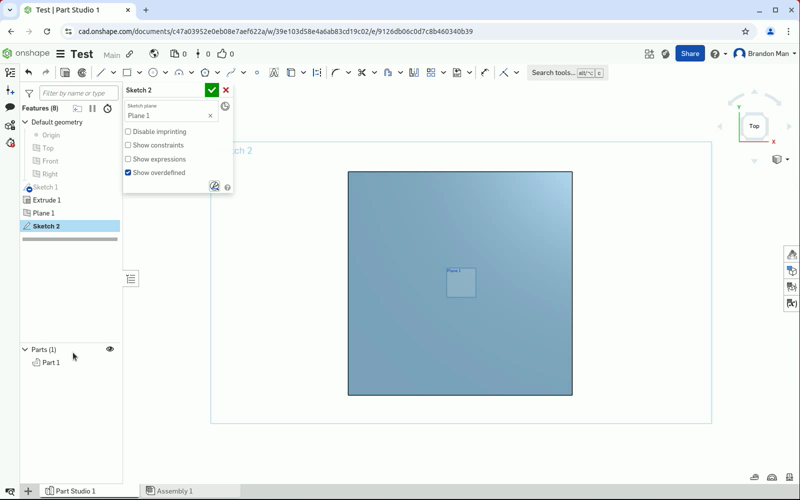
key(y)
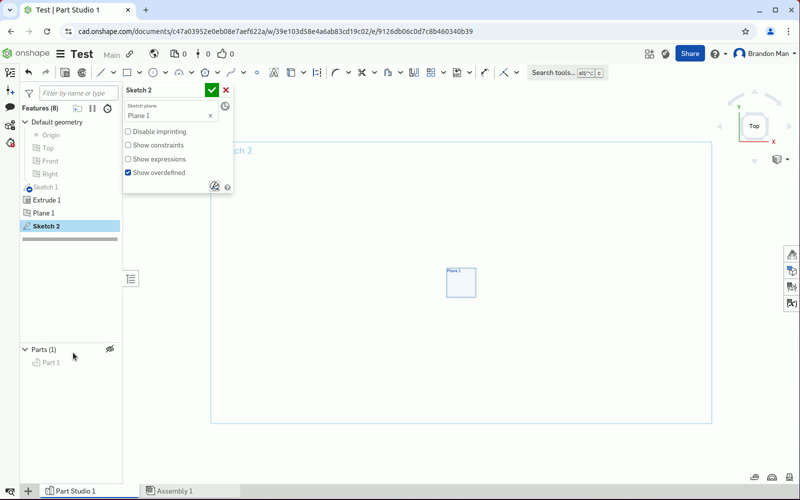
key(l)
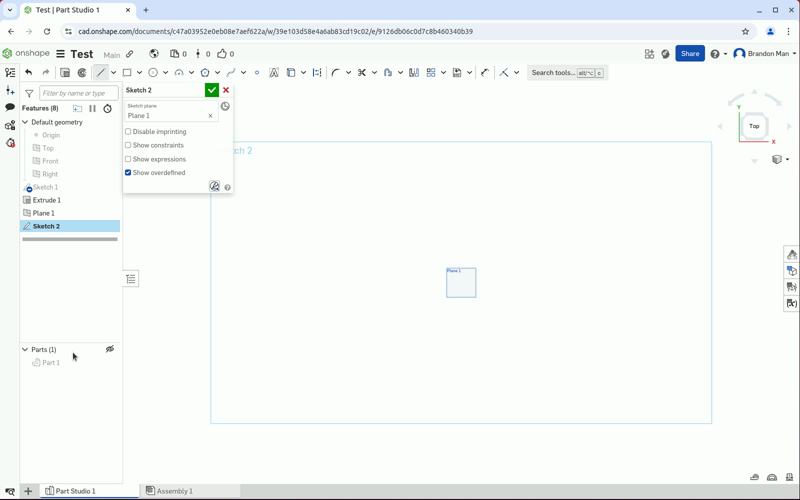
key_down(shift)
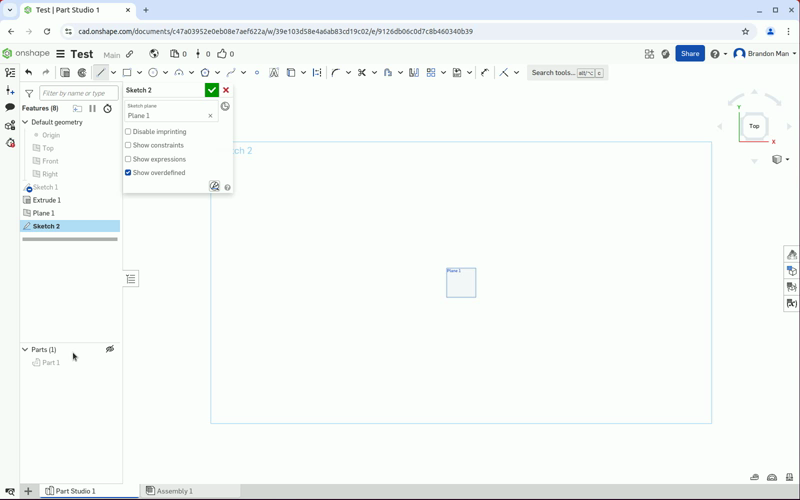
mouse_move(355, 388)
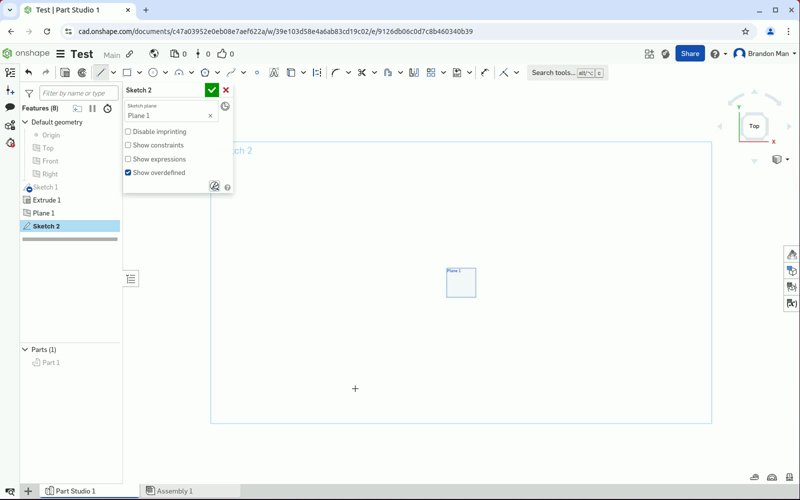
click(355, 388)
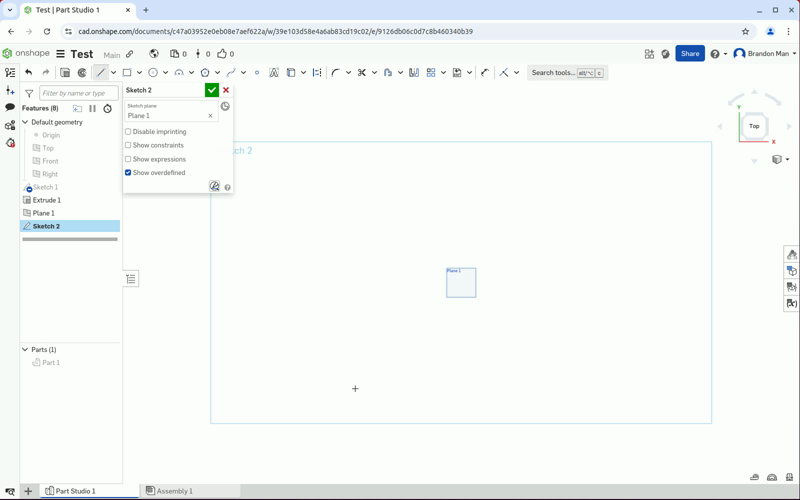
key_up(shift)
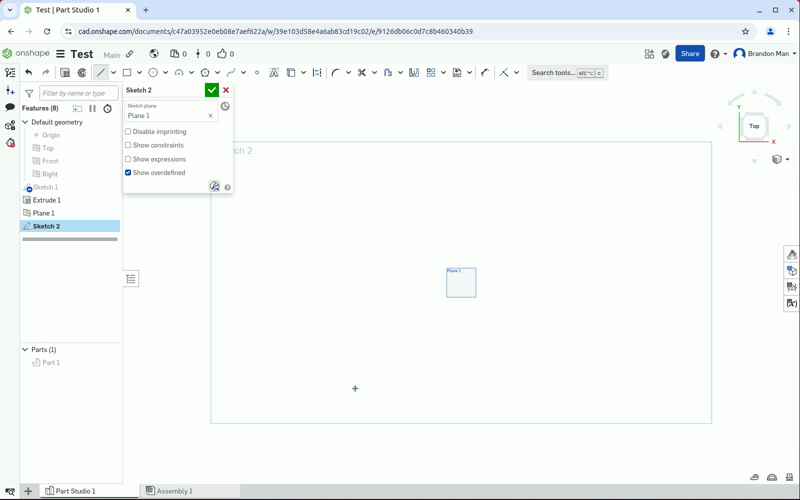
key_down(shift)
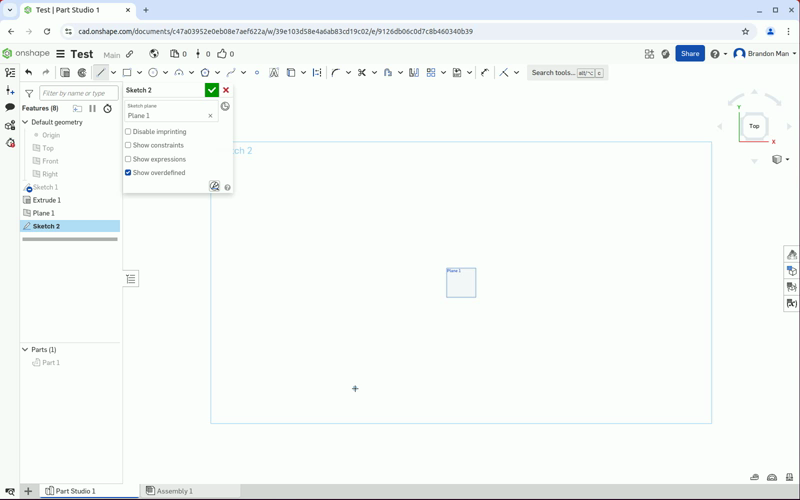
mouse_move(564, 388)
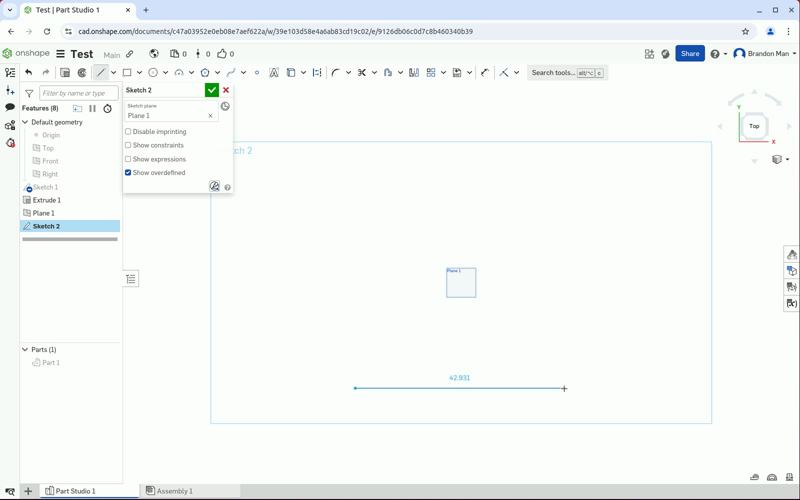
click(564, 388)
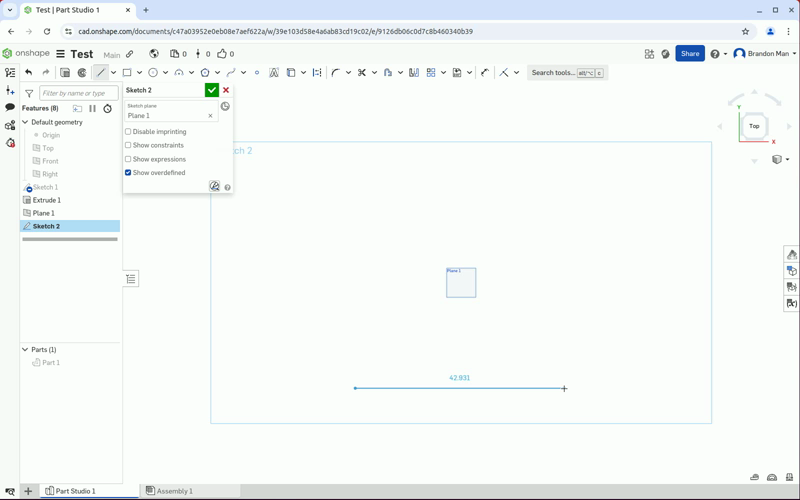
key_up(shift)
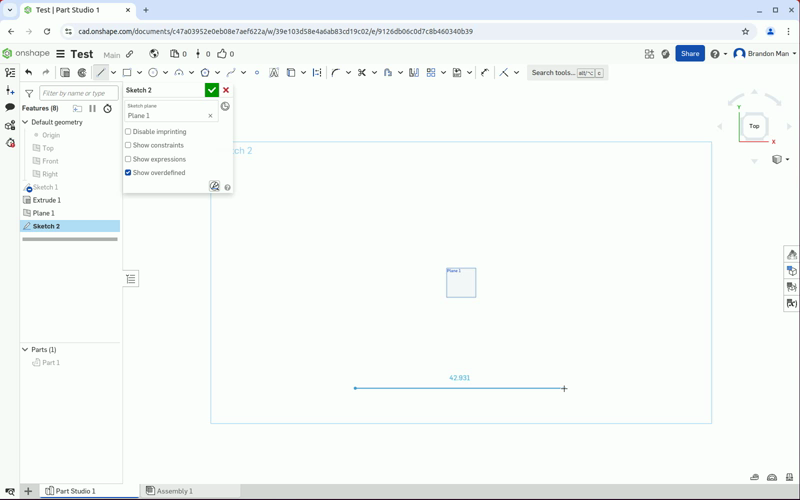
key_down(shift)
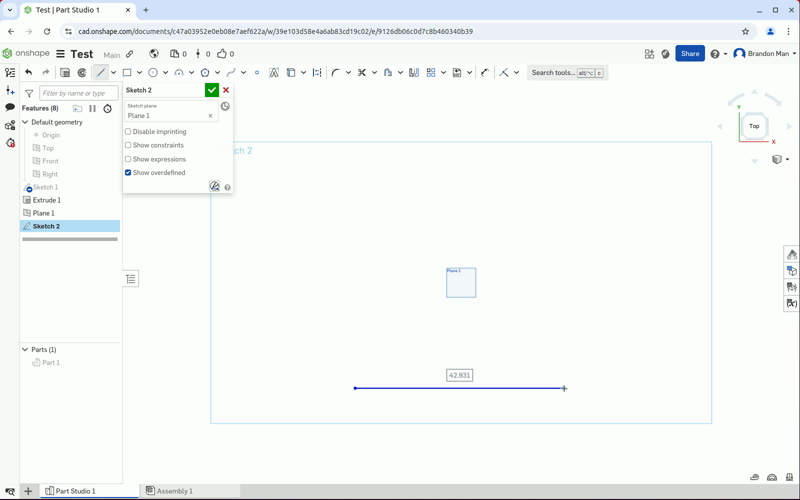
mouse_move(564, 179)
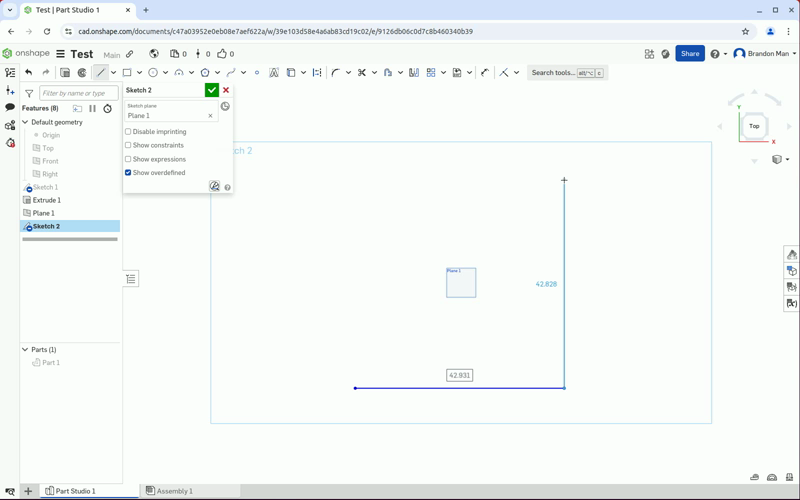
click(564, 179)
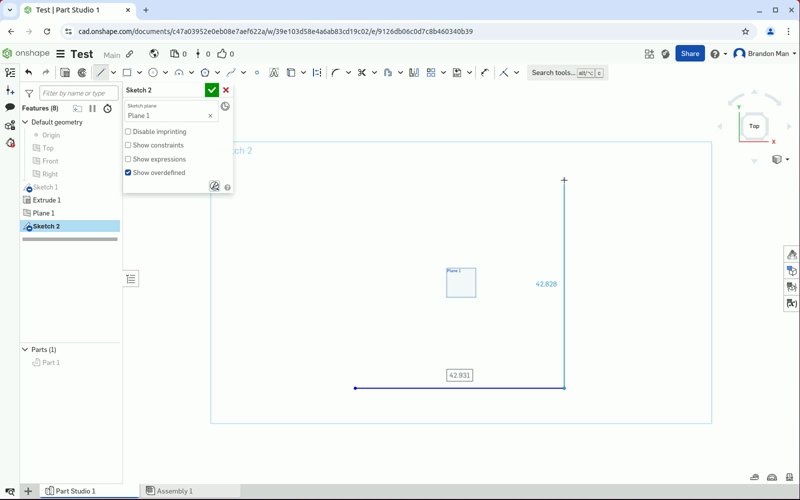
key_up(shift)
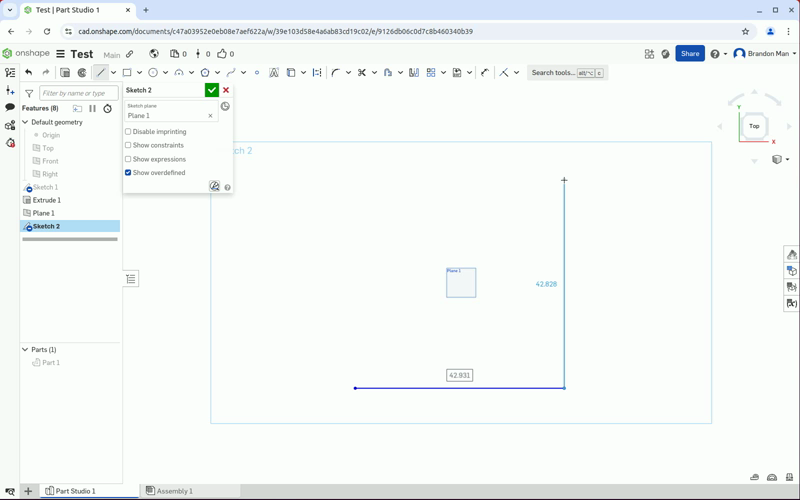
key_down(shift)
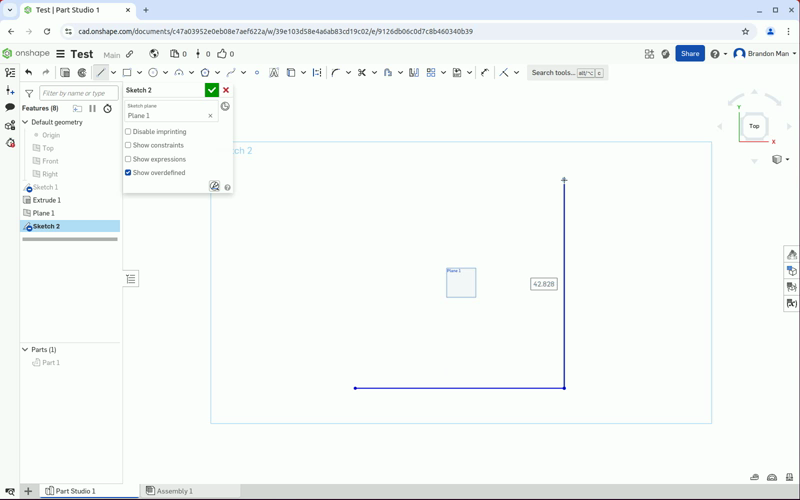
mouse_move(355, 179)
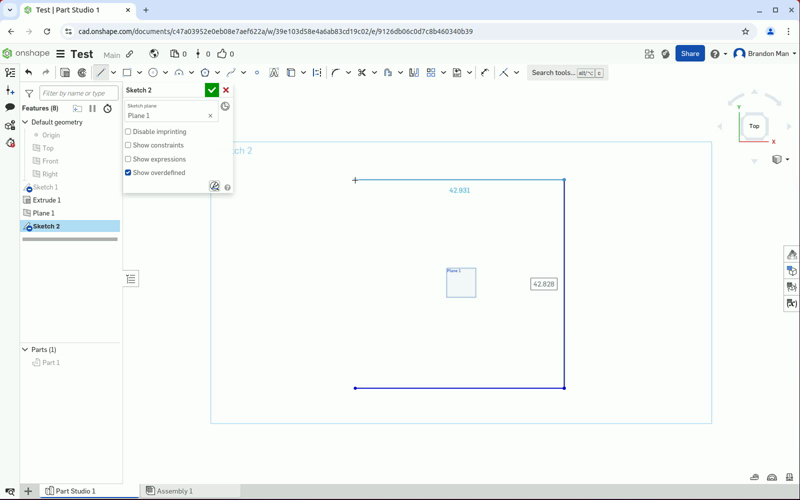
click(355, 179)
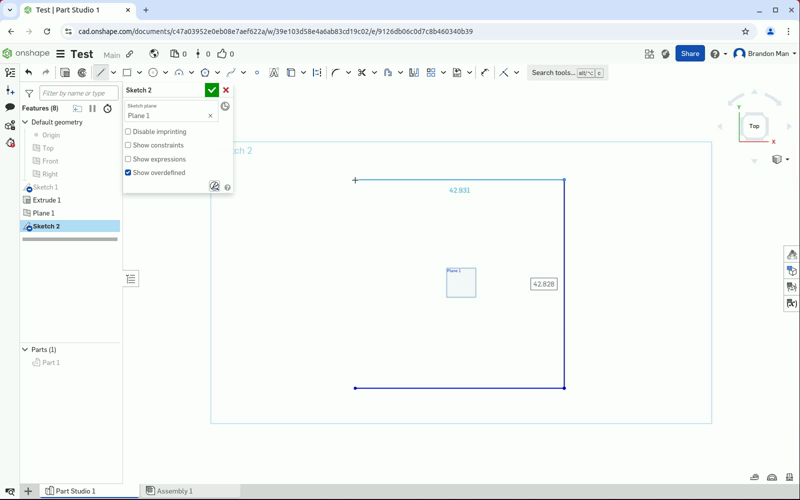
key_up(shift)
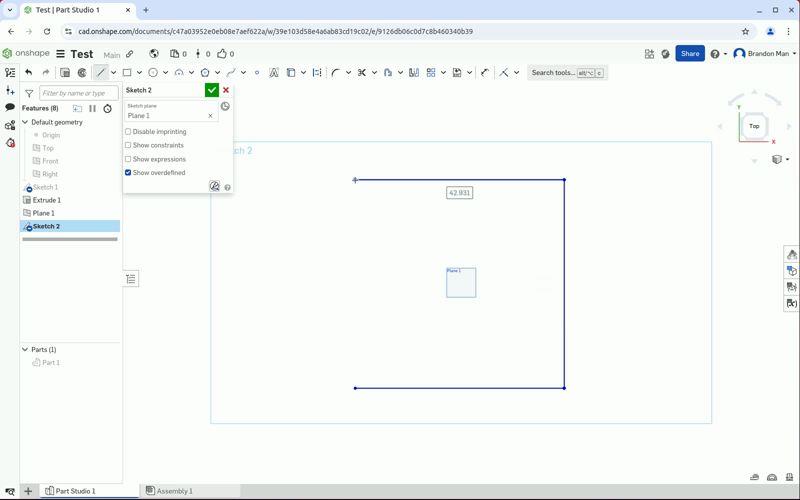
key_down(shift)
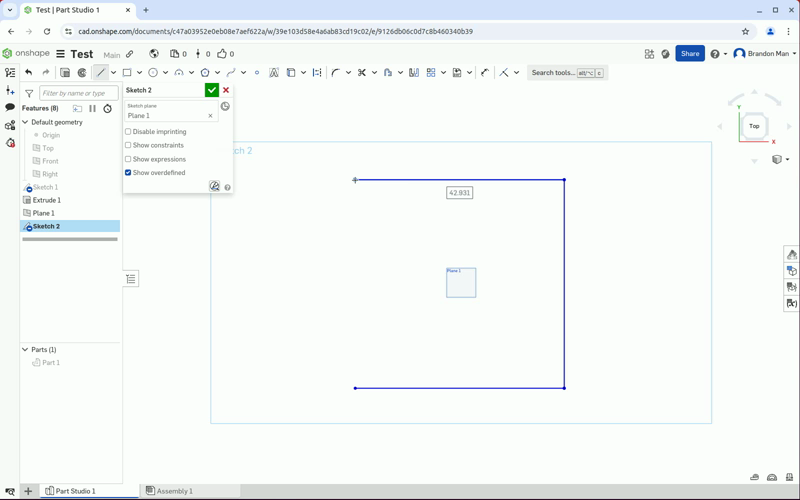
mouse_move(355, 388)
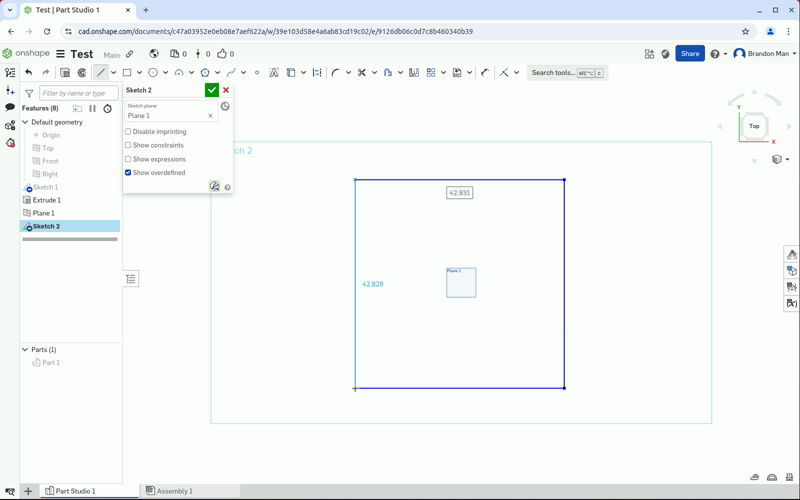
key_up(shift)
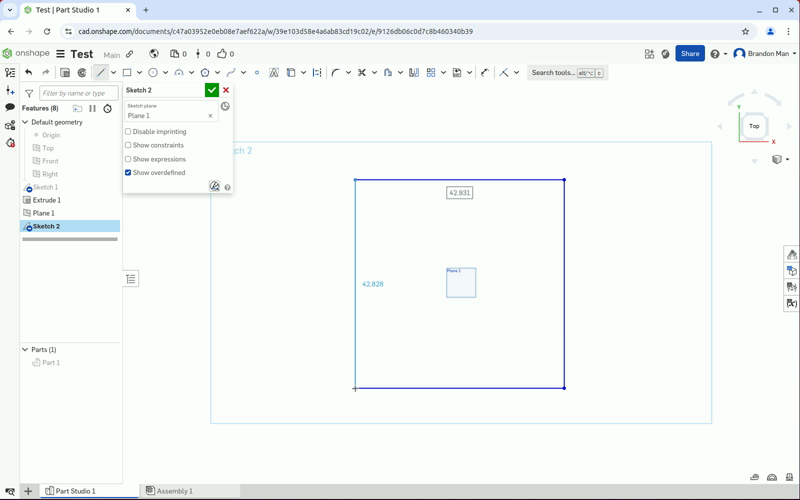
click(355, 388)
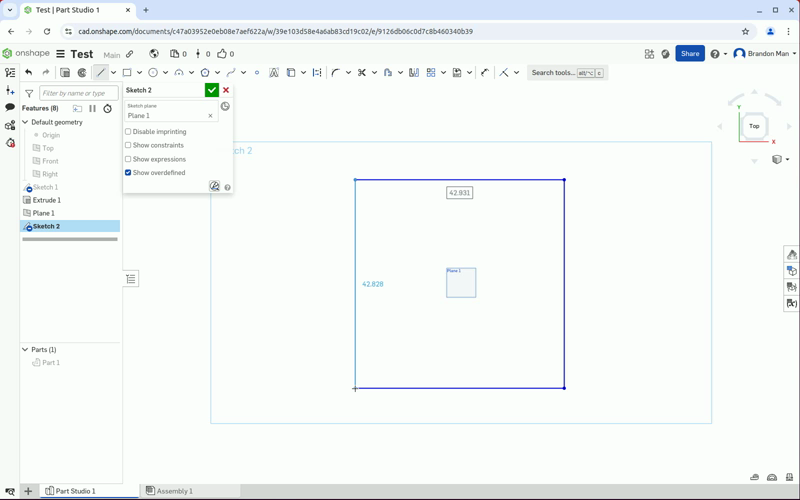
key(esc)
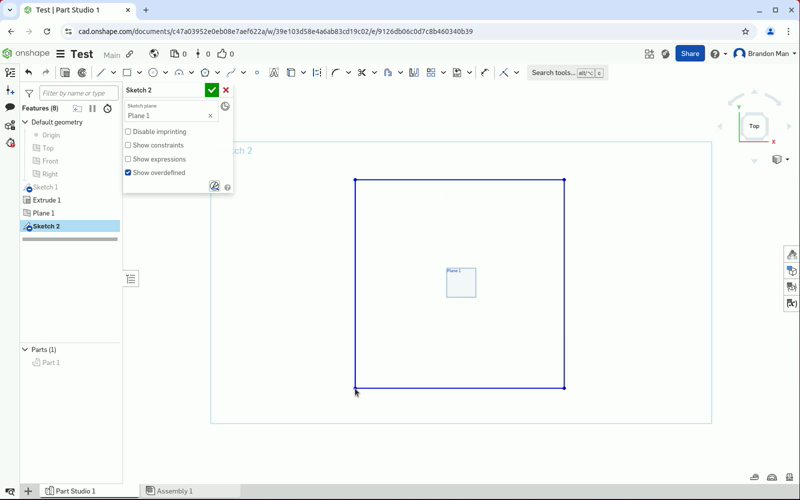
mouse_move(424, 251)
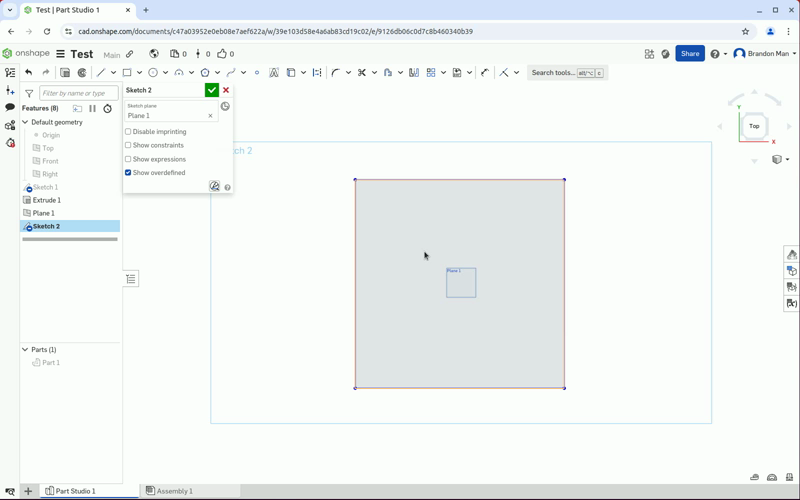
click(424, 251)
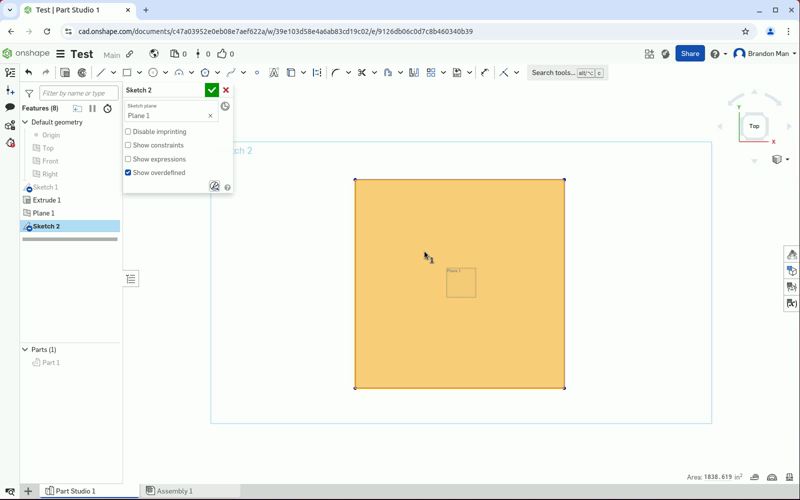
mouse_move(73, 352)
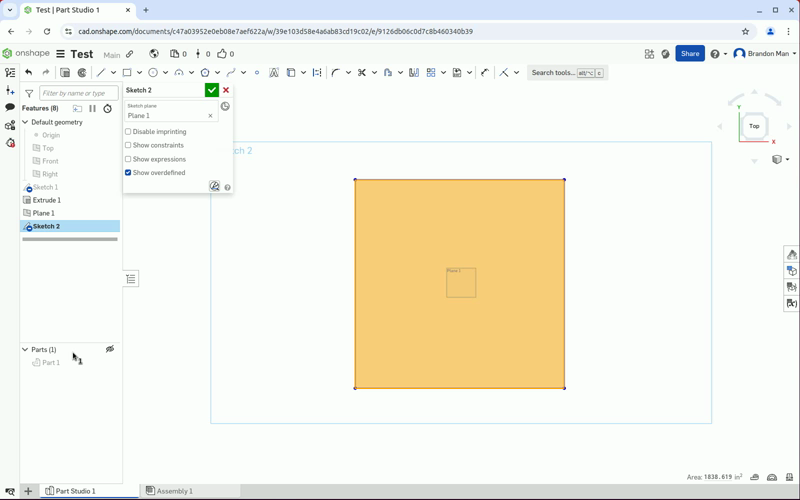
key(shift+y)
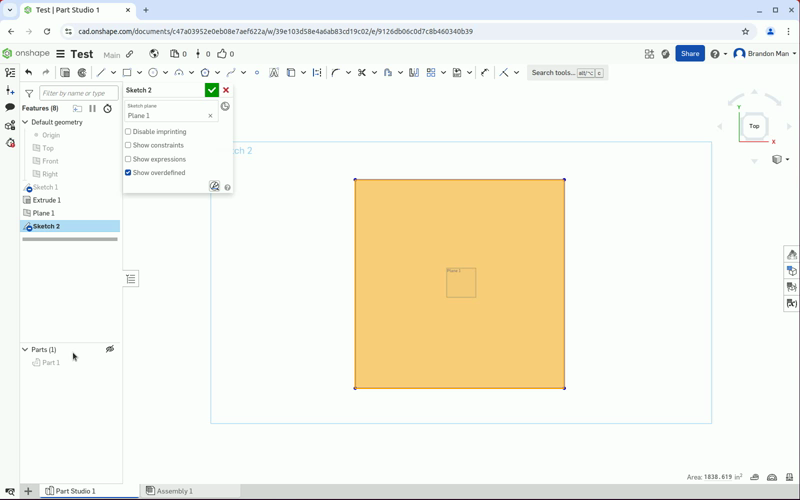
key(shift+e)
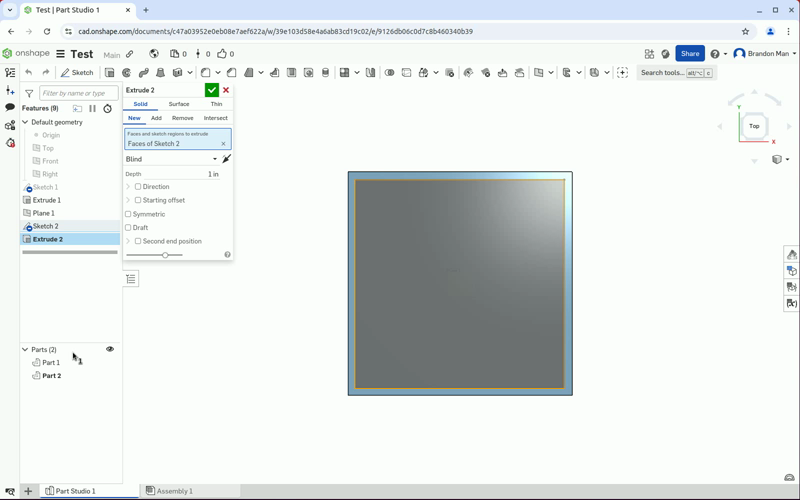
mouse_move(143, 106)
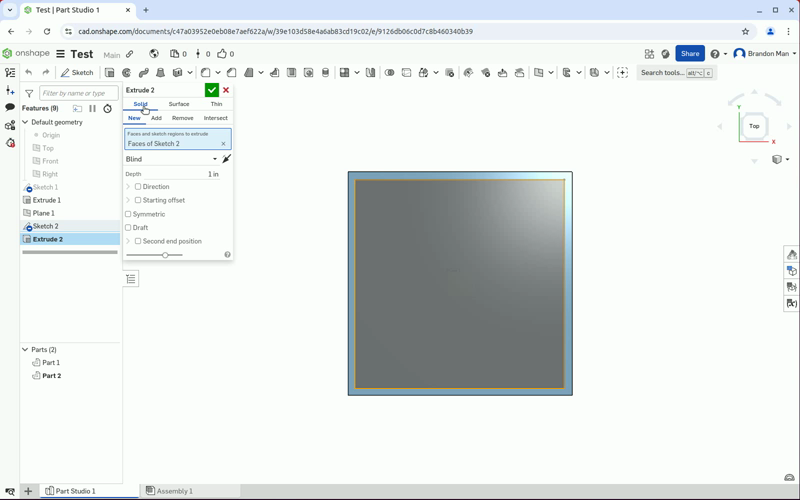
click(143, 106)
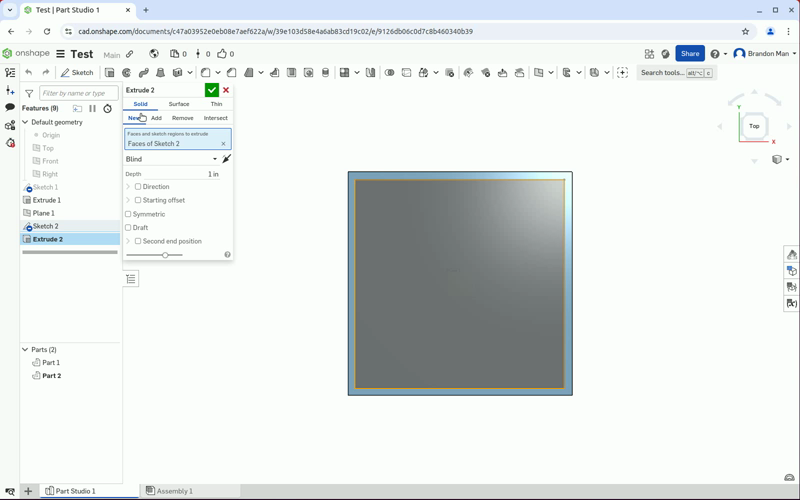
mouse_move(137, 120)
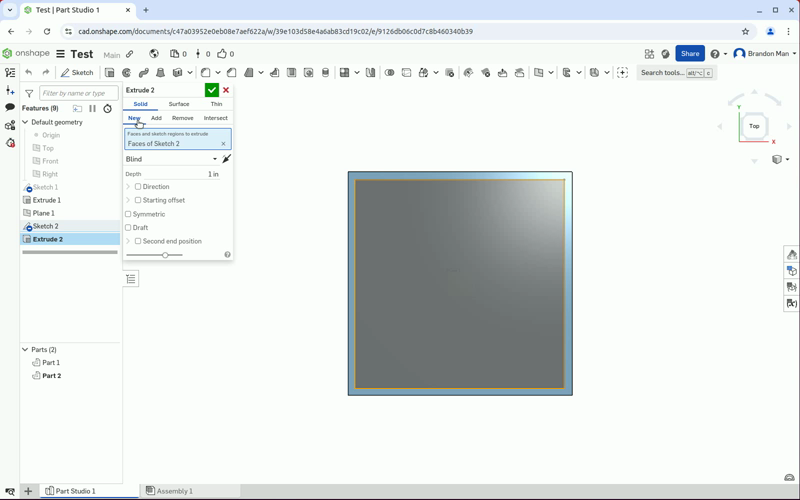
click(137, 120)
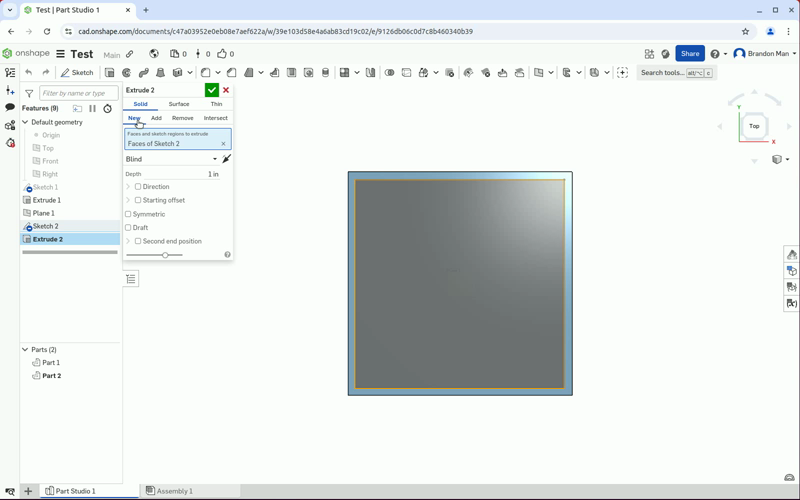
key(tab, 4)
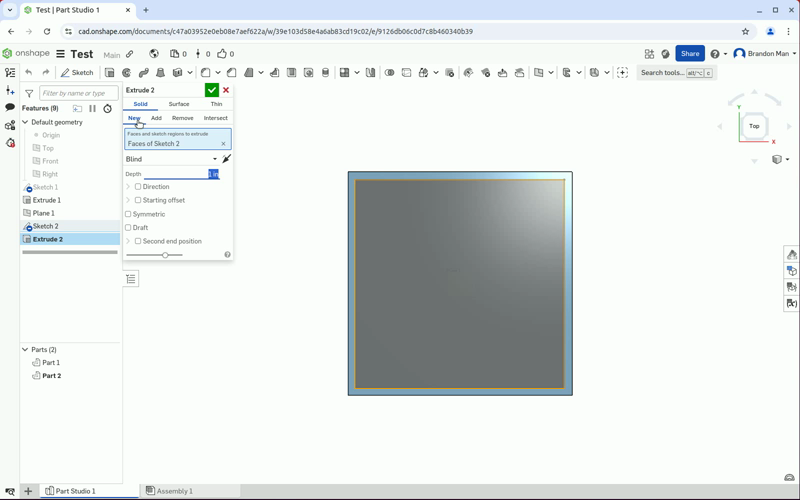
text(1.444)
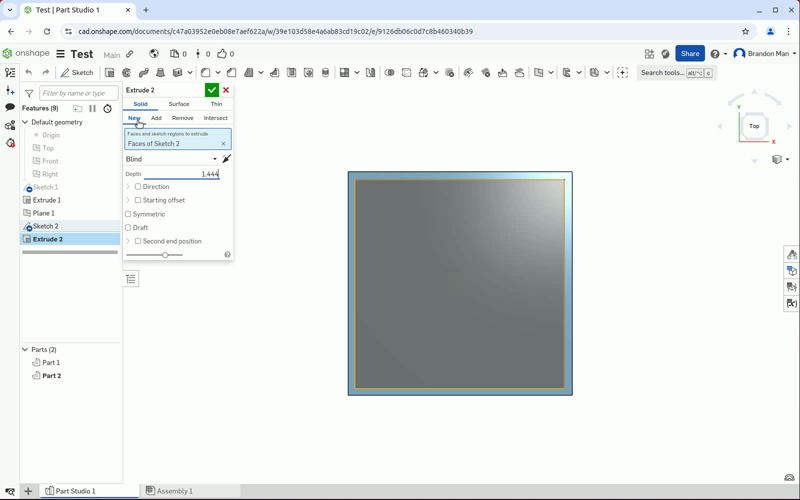
key(enter)
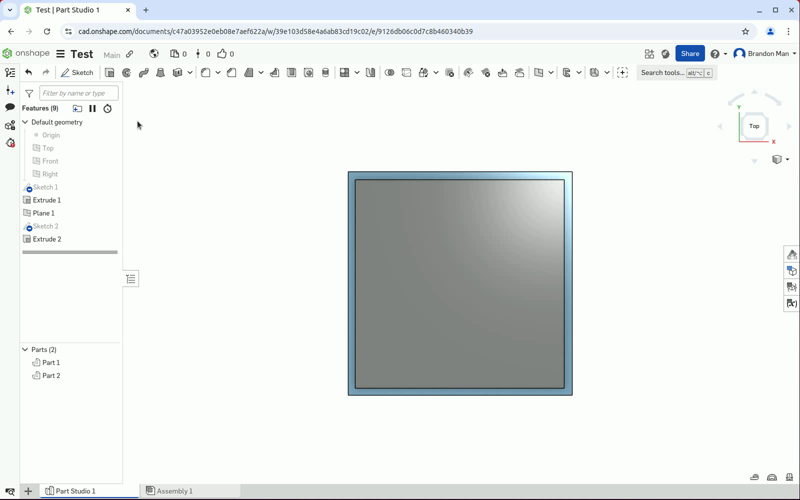
key(shift+h)
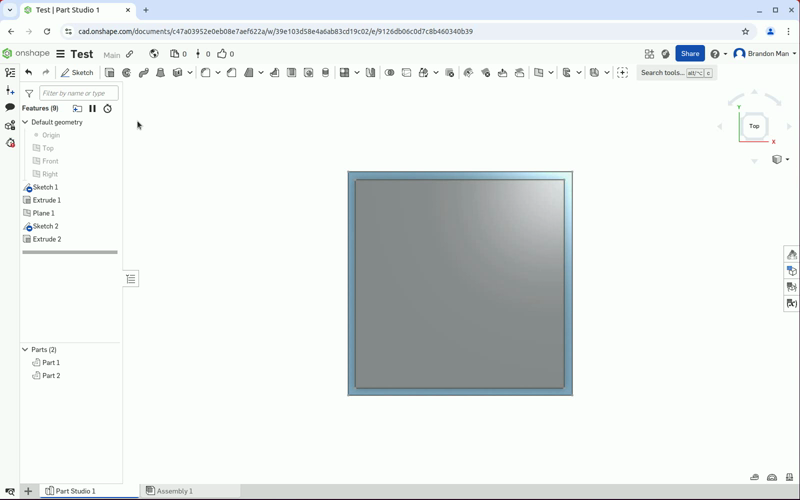
key(shift+h)
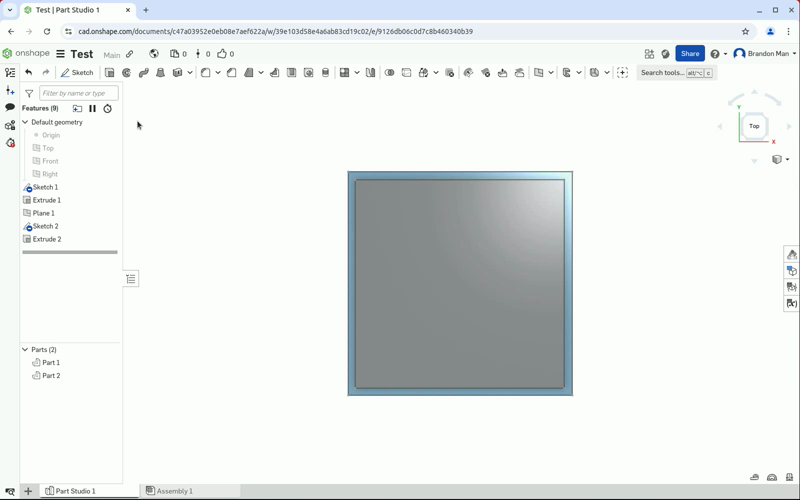
key(shift+7)
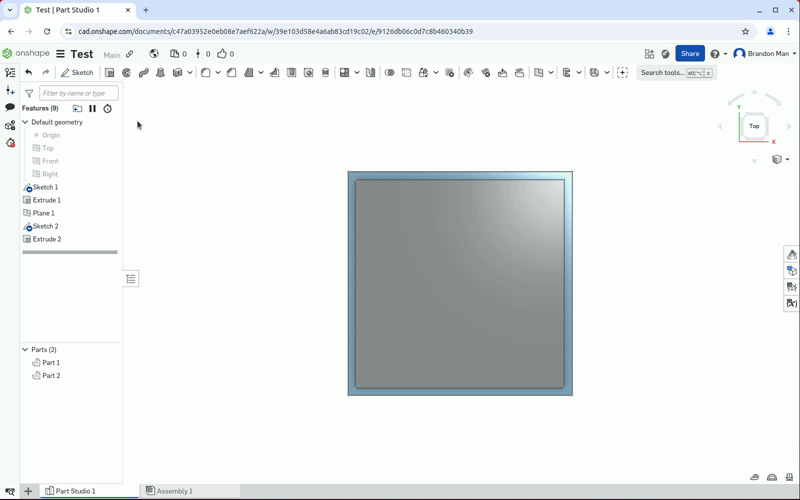
key(up, 3)
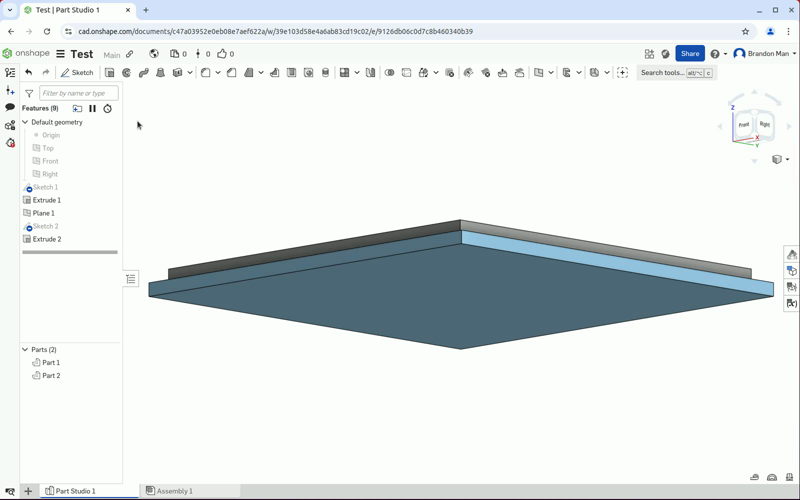
key(left, 3)
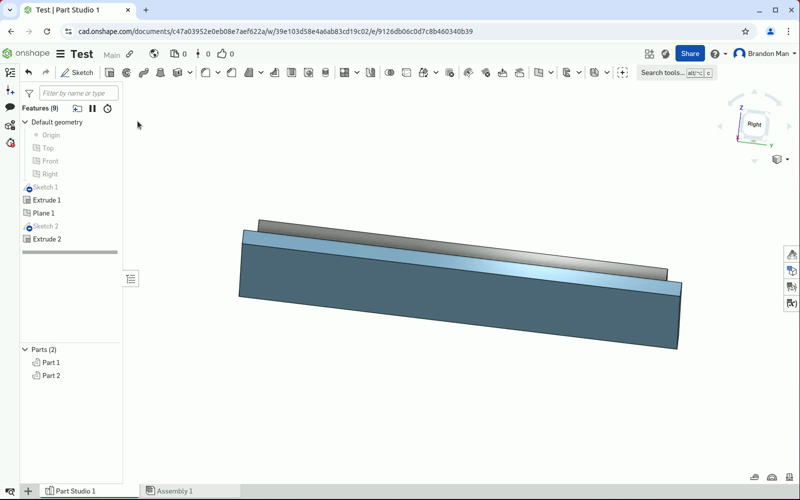
key(right, 3)
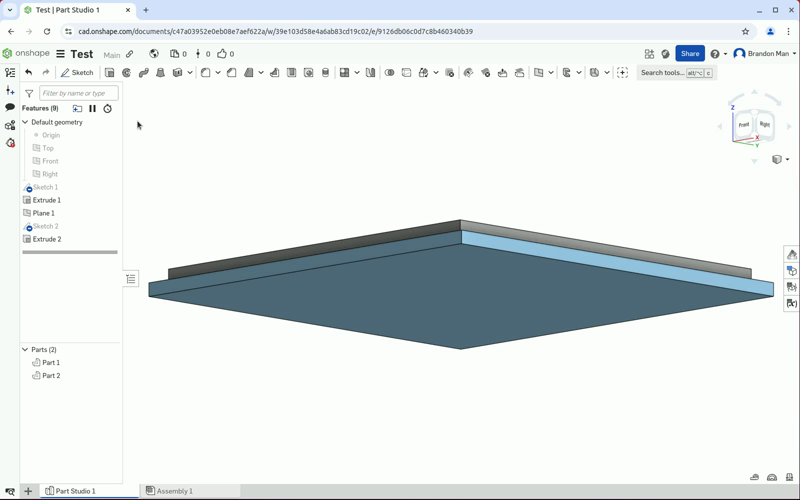
key(down, 3)
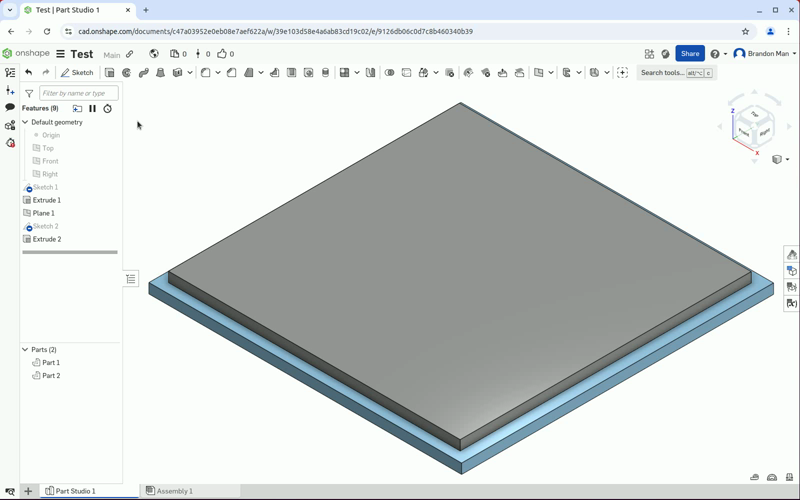
mouse_move(73, 189)
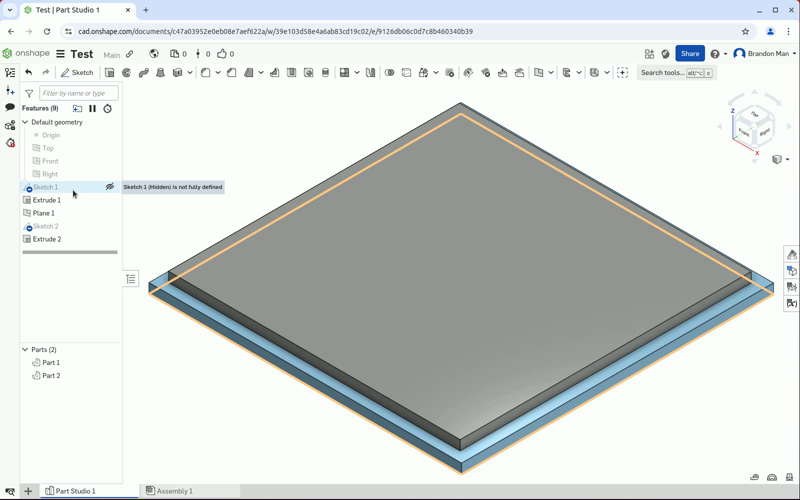
click(73, 189)